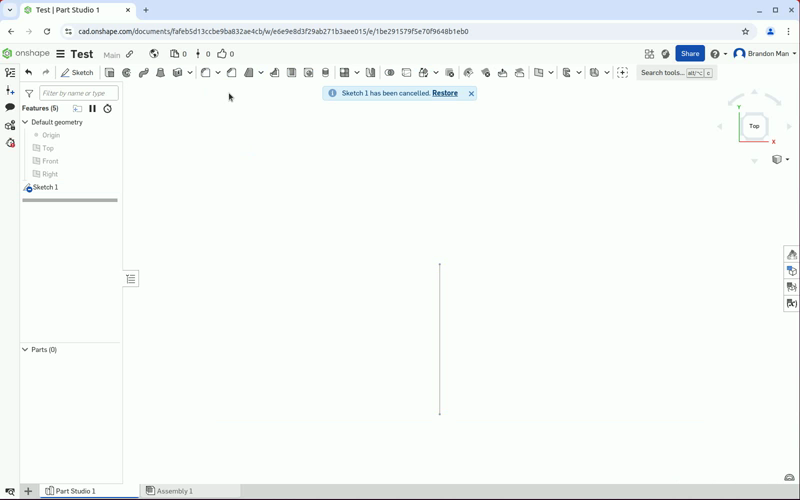
key(shift+h)
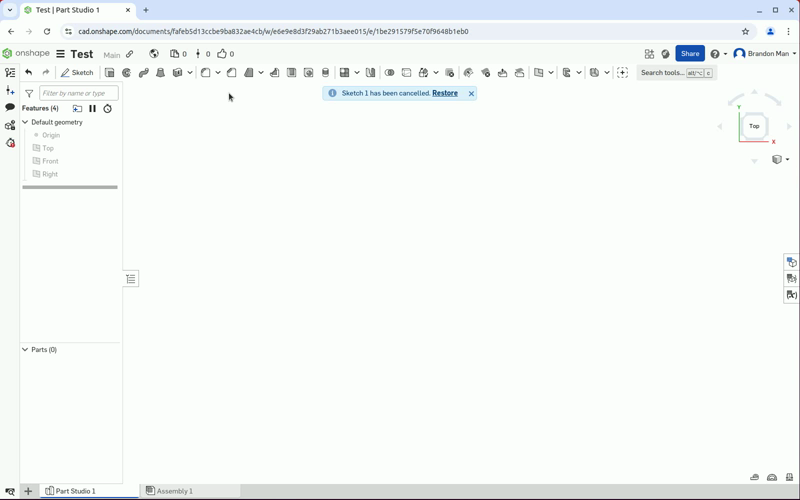
mouse_move(73, 352)
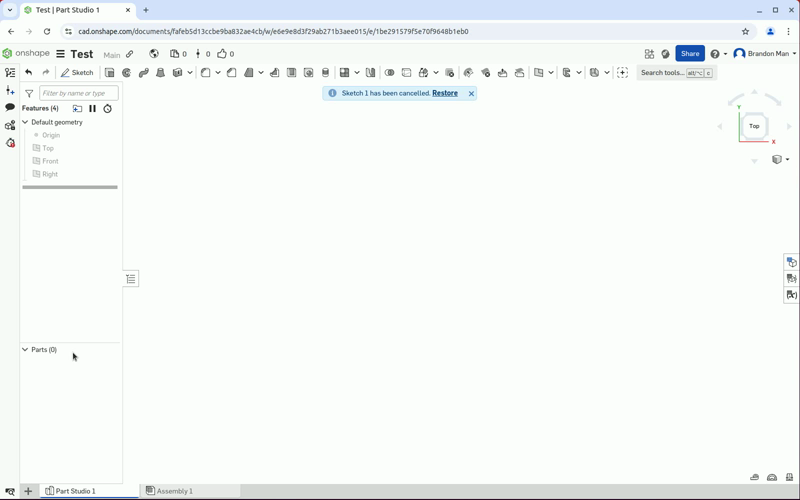
key(y)
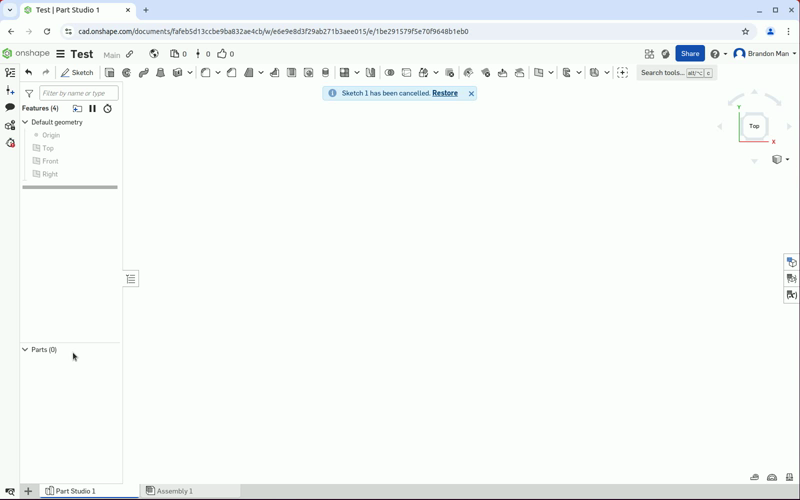
key(shift+p)
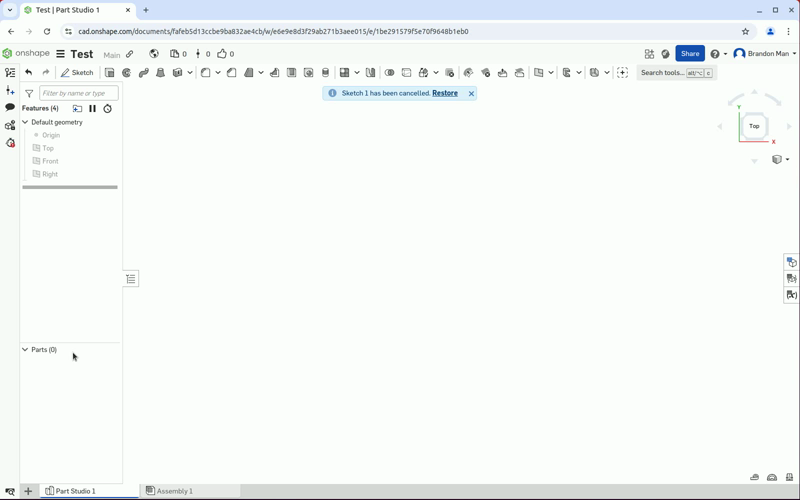
key(space)
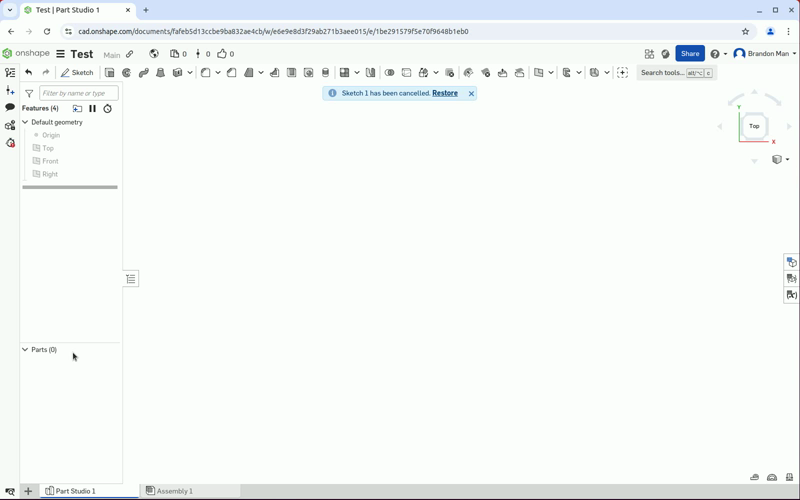
key_down(shift)
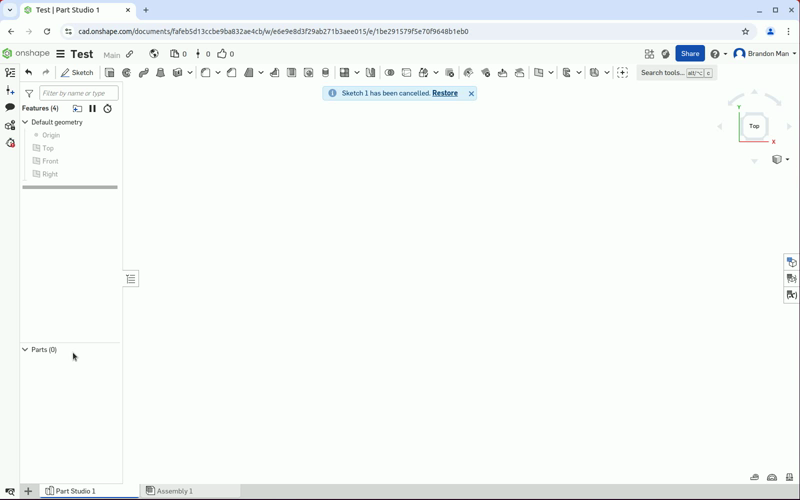
key(up)
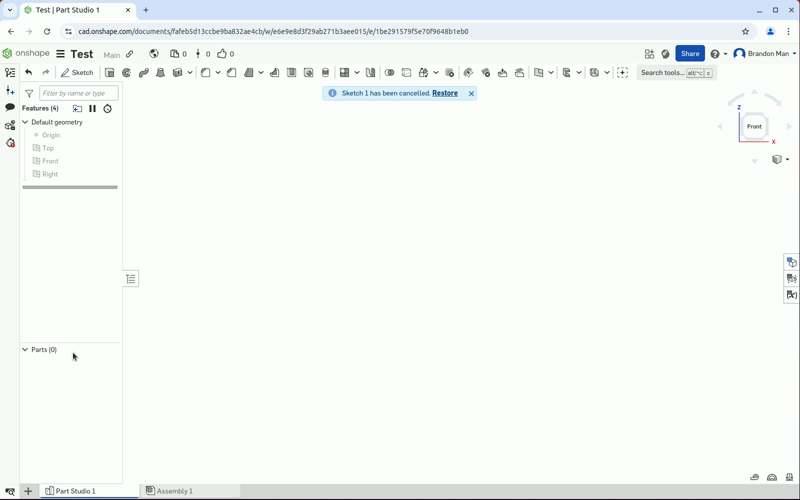
key_up(shift)
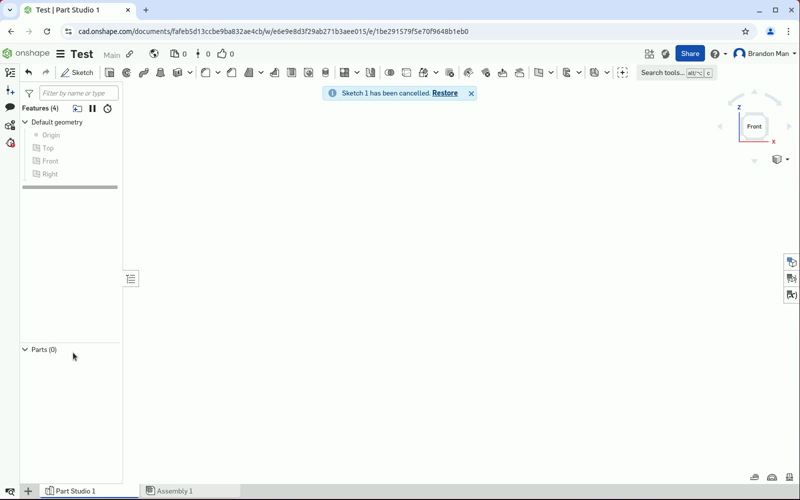
mouse_move(73, 352)
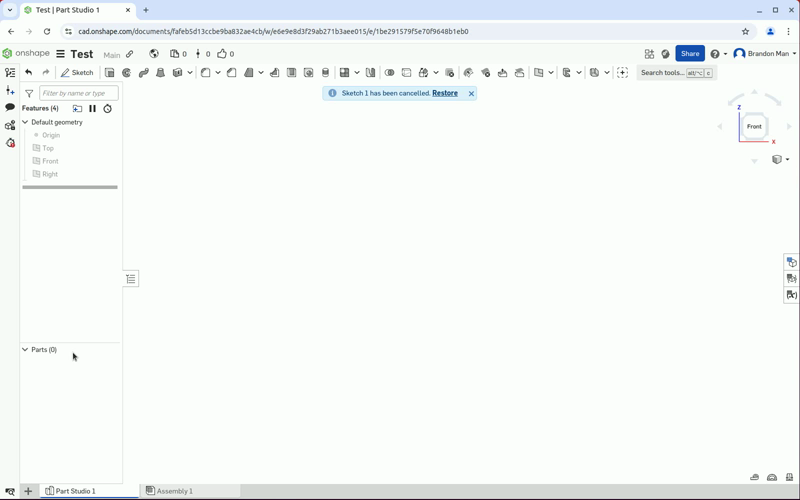
key(shift+y)
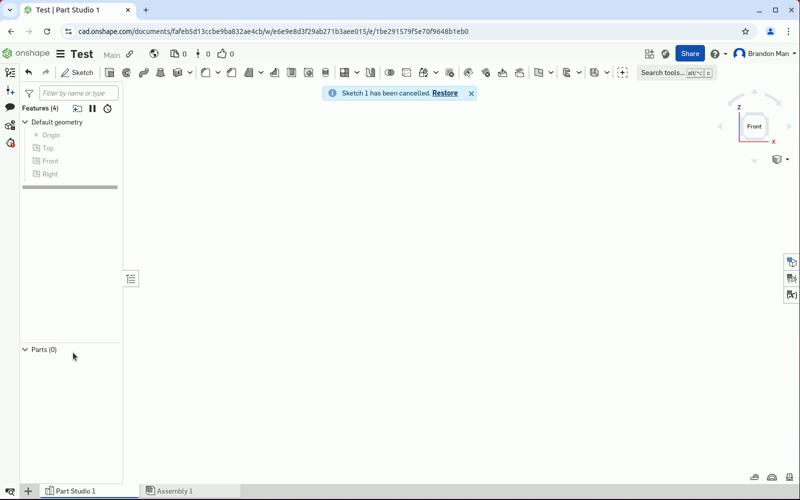
key(shift+s)
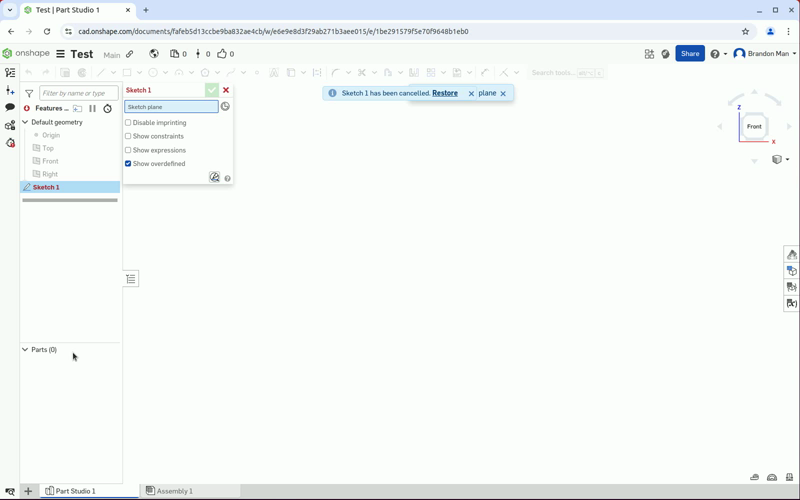
mouse_move(73, 163)
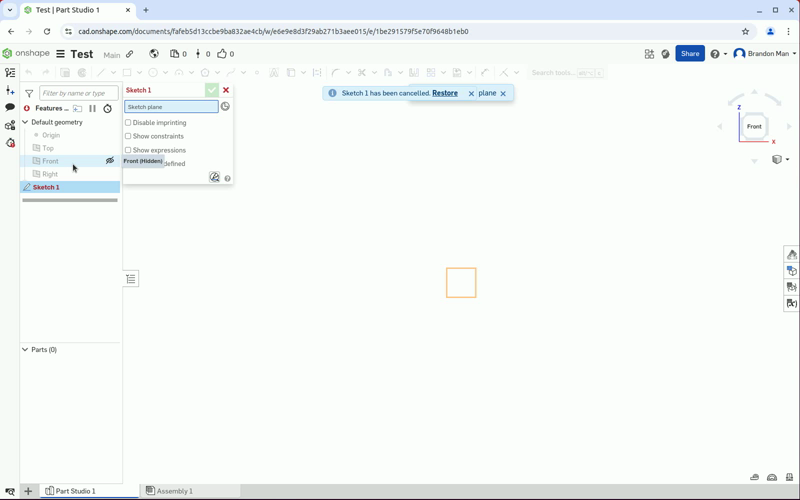
click(73, 163)
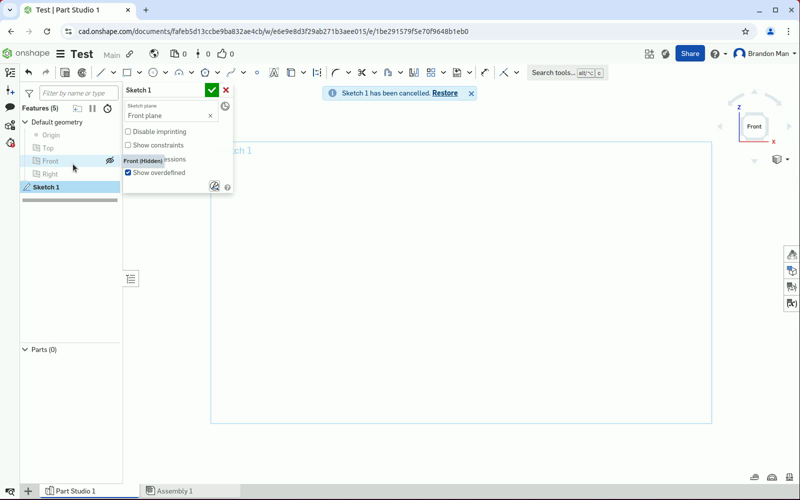
mouse_move(73, 352)
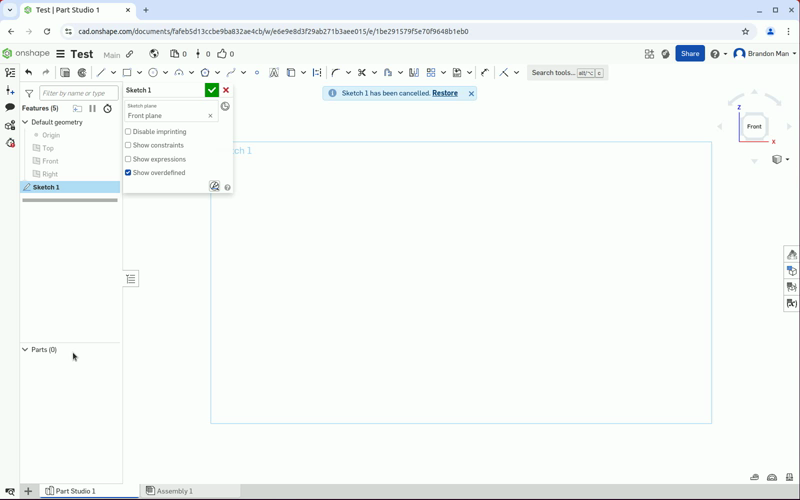
key(y)
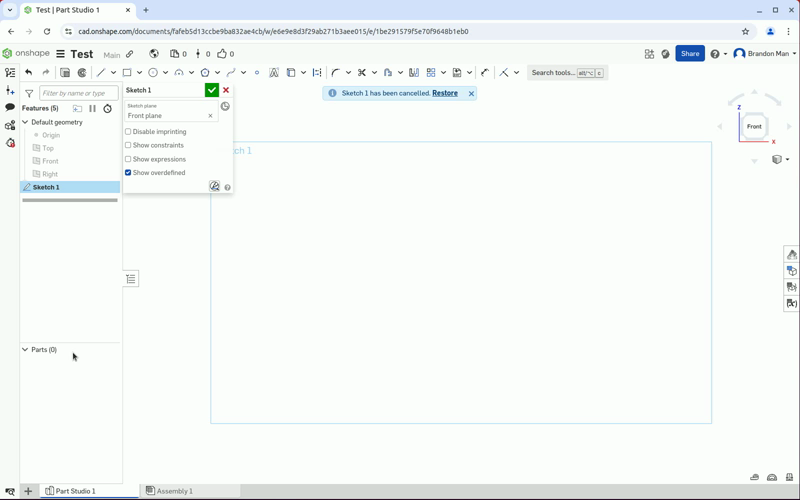
key(c)
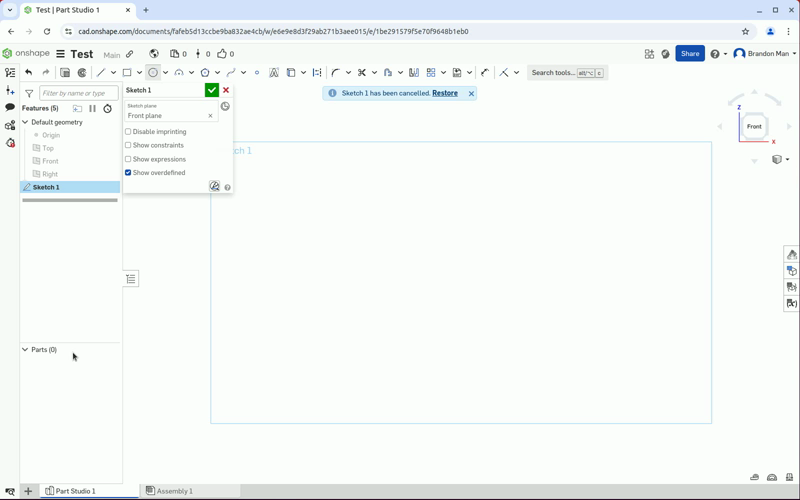
key_down(shift)
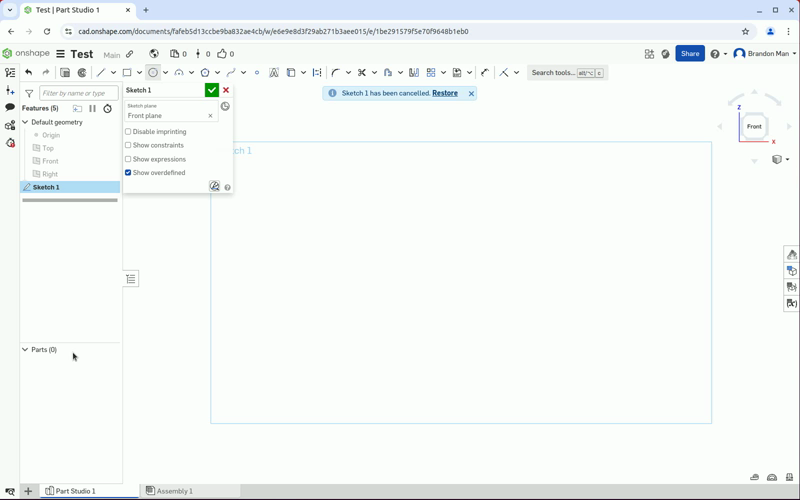
mouse_move(413, 282)
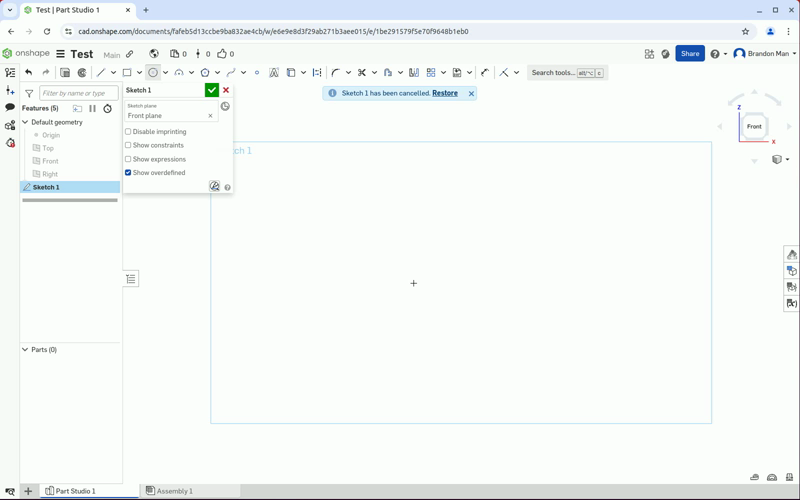
click(413, 282)
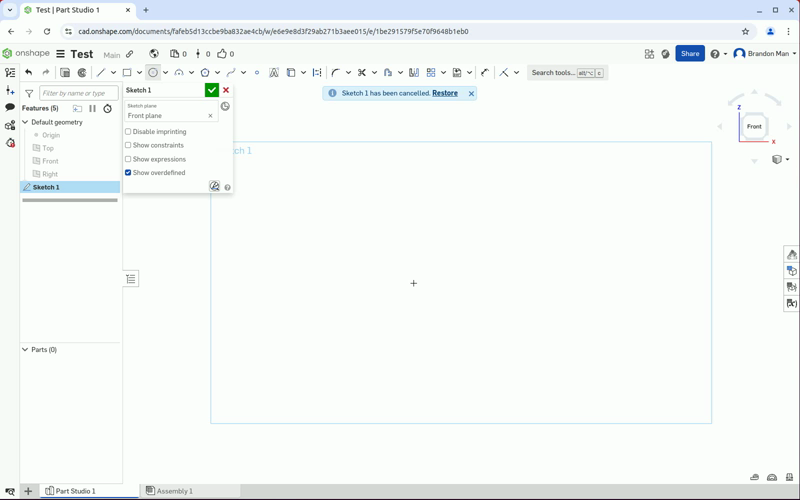
key_up(shift)
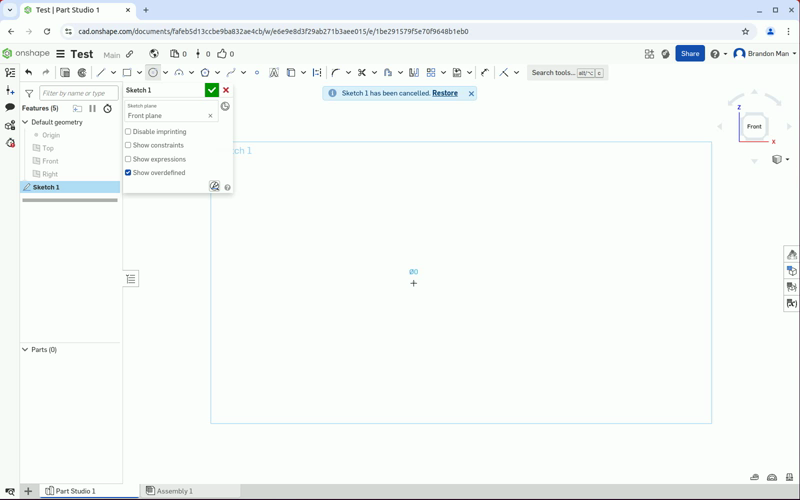
mouse_move(438, 282)
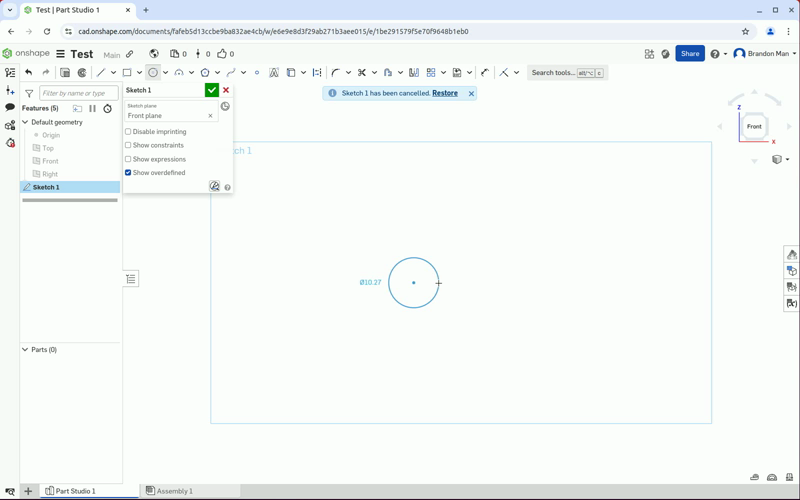
click(438, 282)
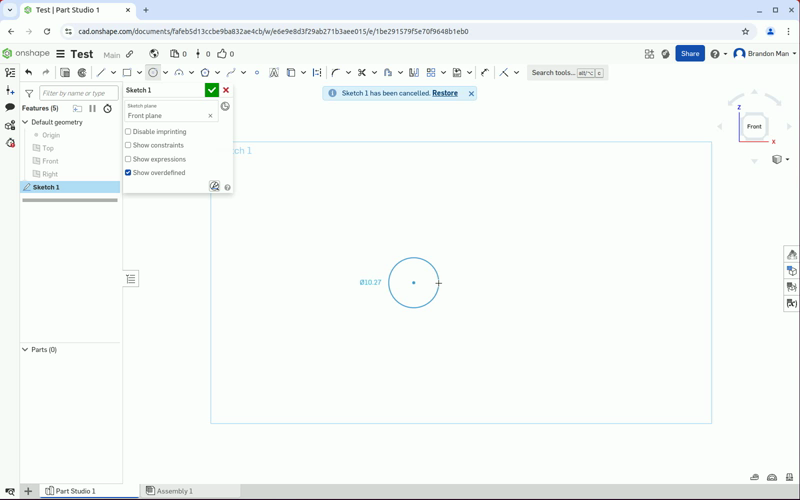
key(esc)
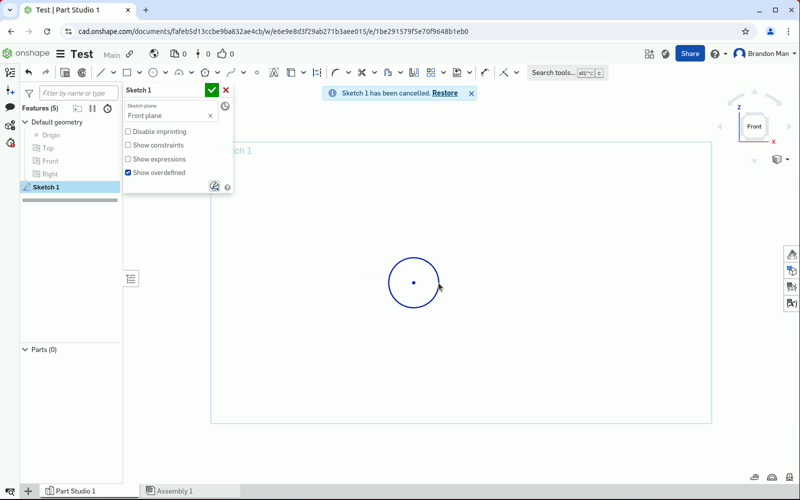
mouse_move(413, 274)
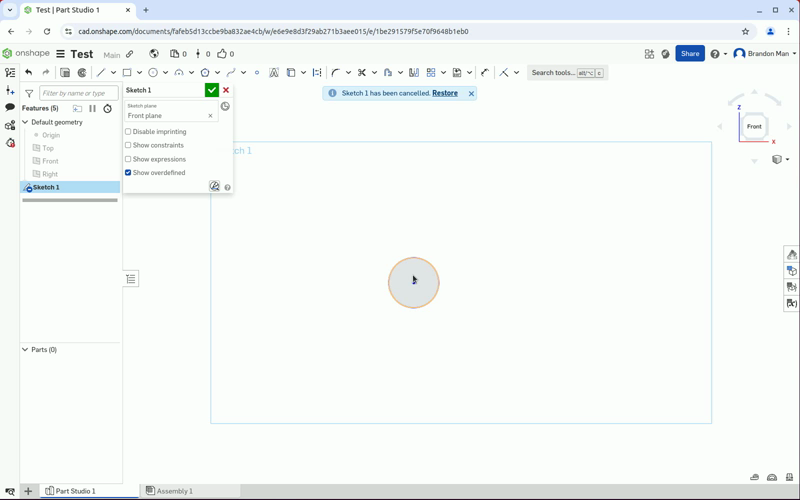
click(413, 274)
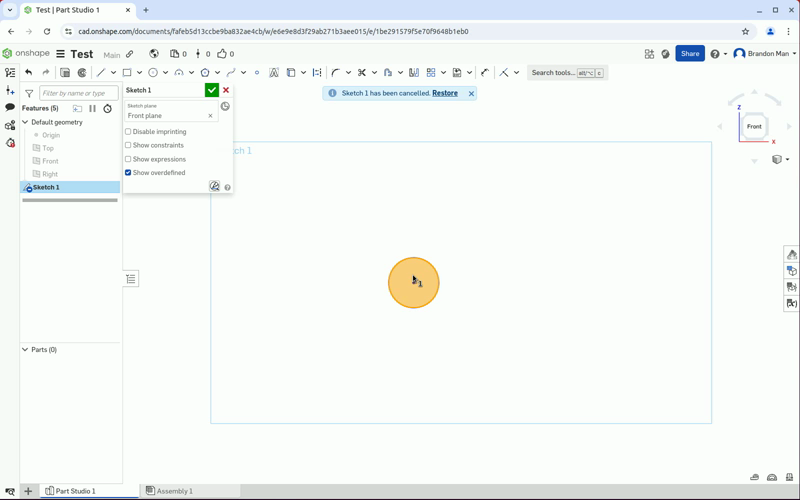
mouse_move(73, 352)
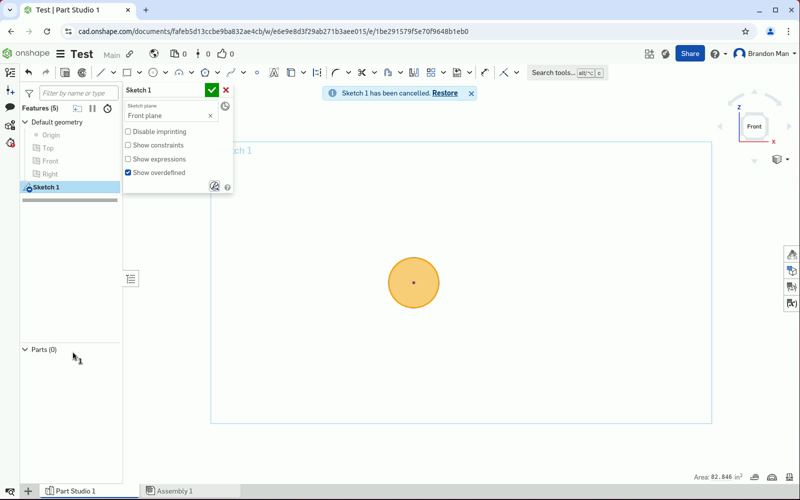
key(shift+y)
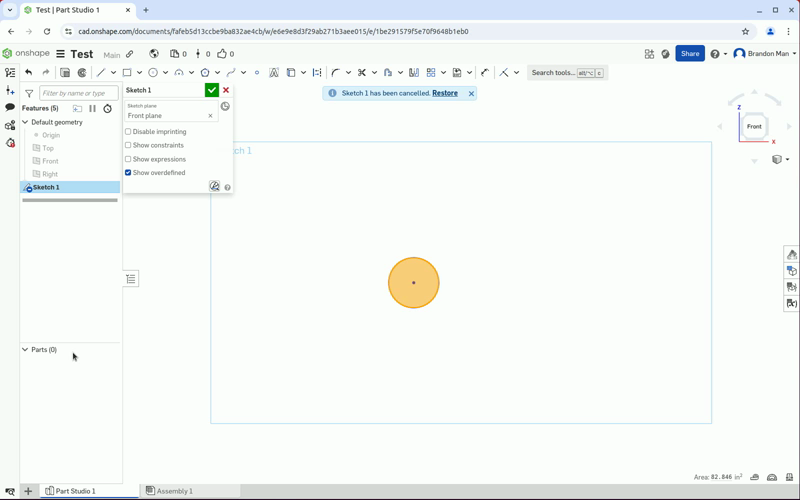
key(shift+e)
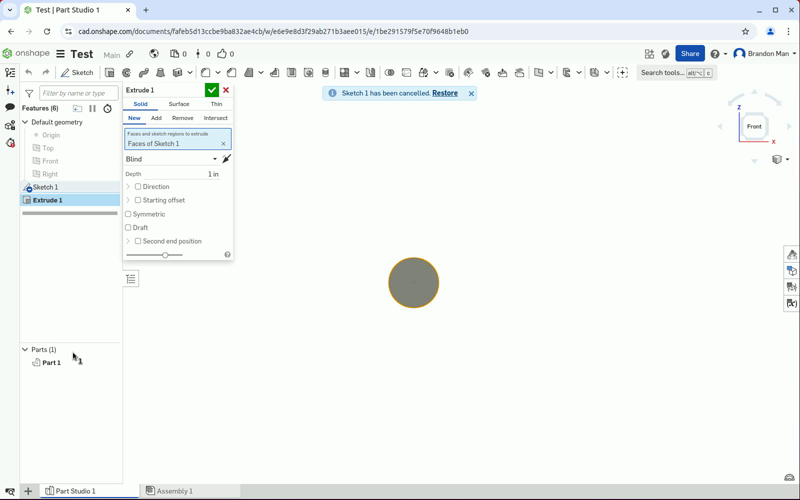
mouse_move(143, 106)
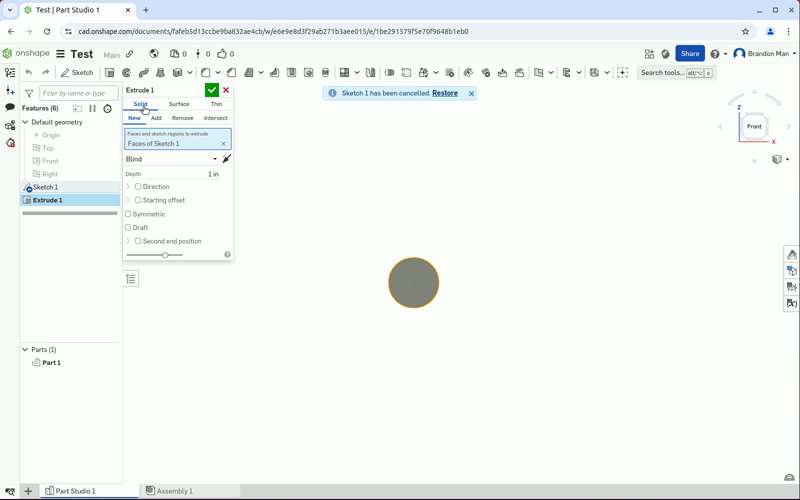
click(143, 106)
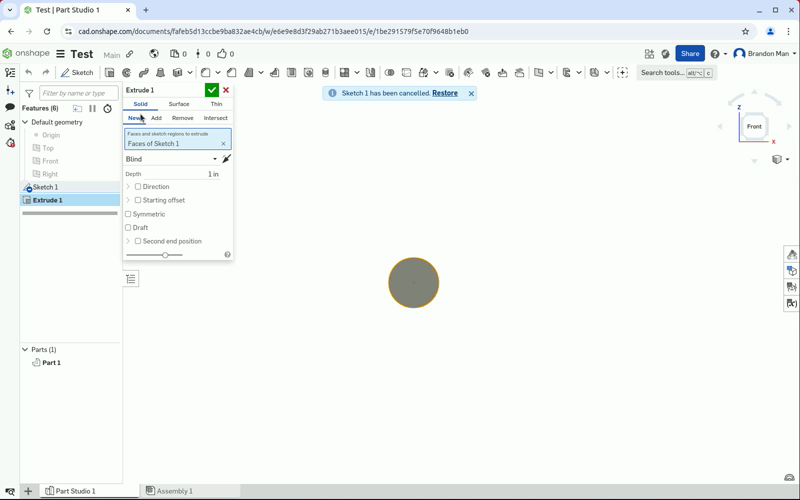
mouse_move(137, 120)
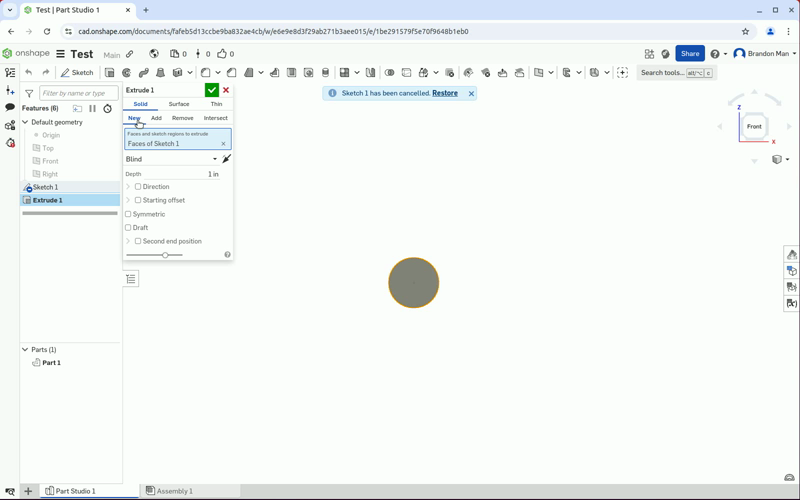
click(137, 120)
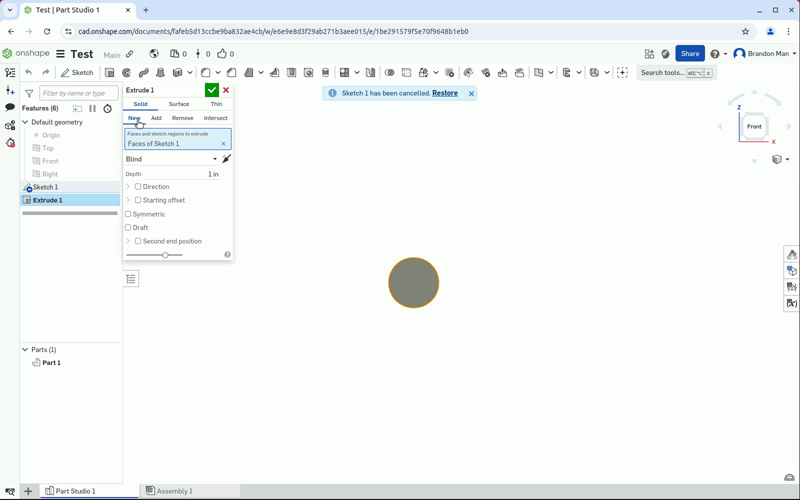
key(tab, 4)
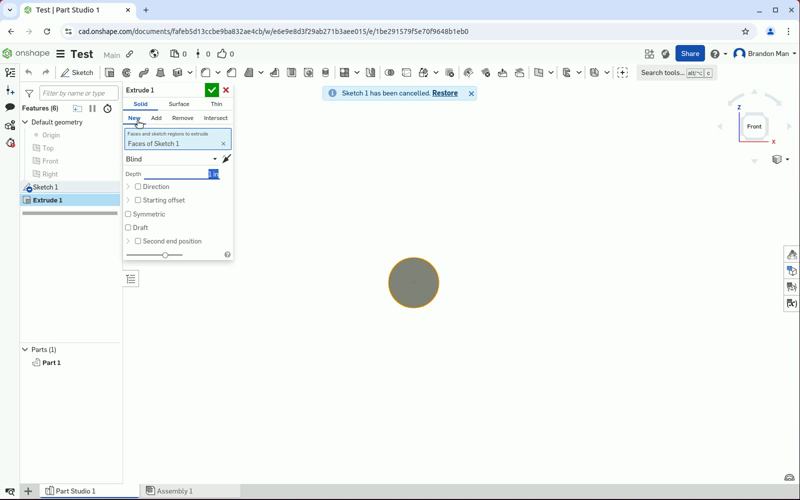
text(9.869)
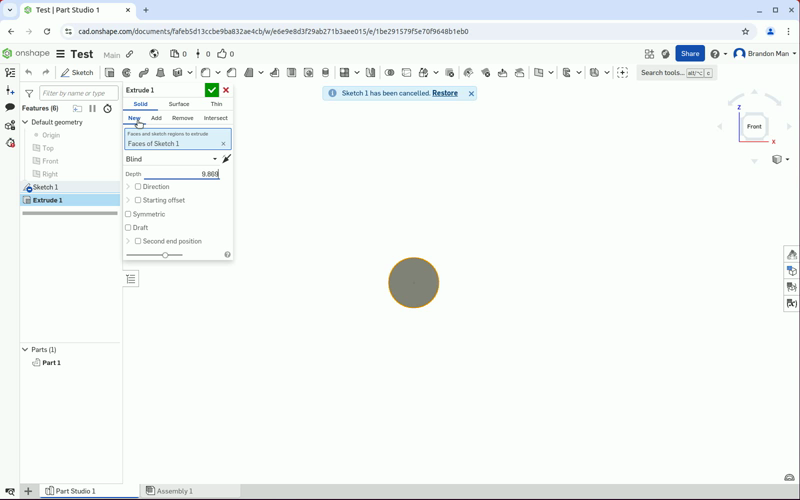
key(enter)
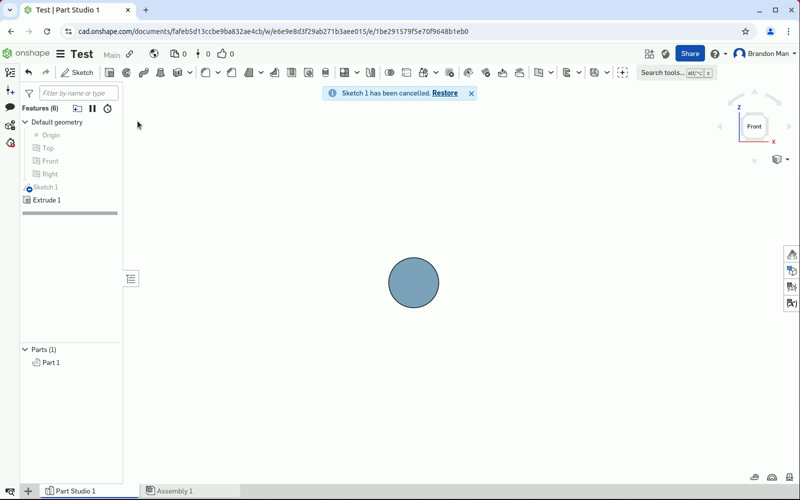
key(shift+h)
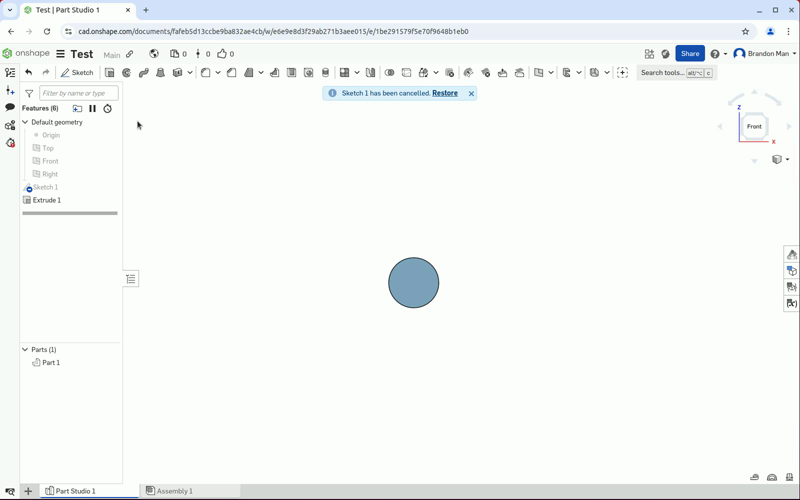
key(shift+h)
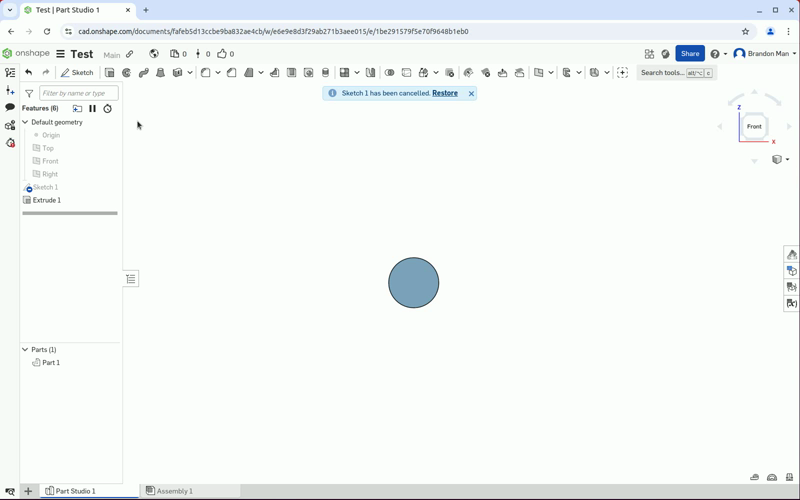
mouse_move(73, 189)
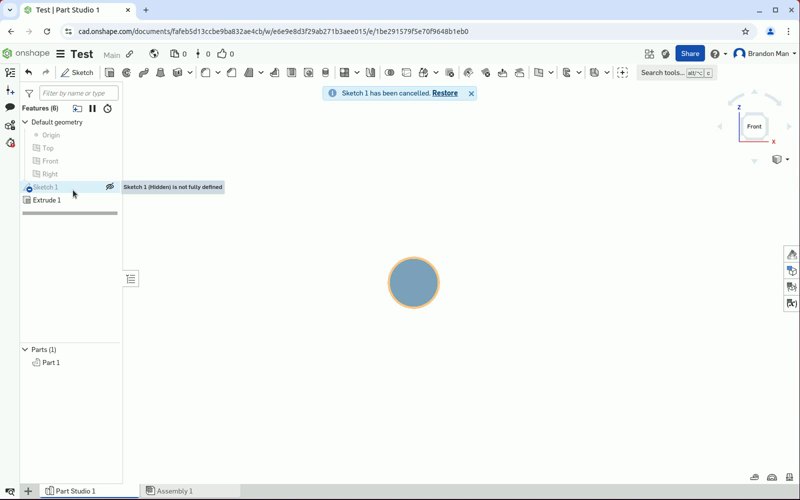
click(73, 189)
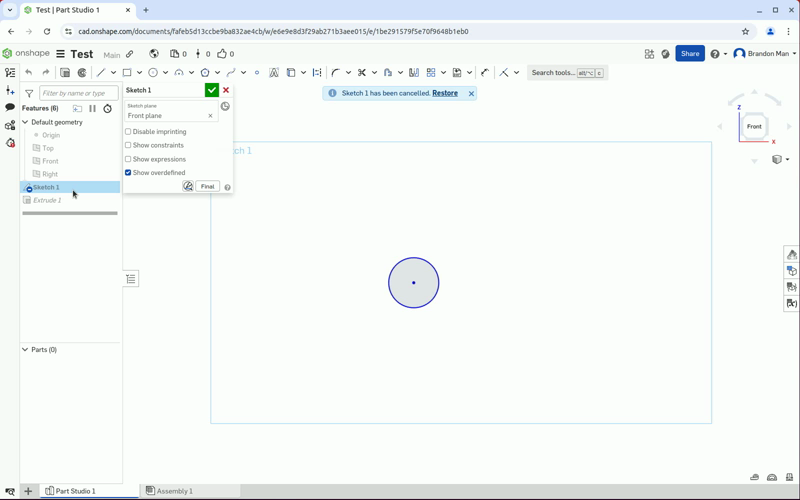
mouse_move(229, 92)
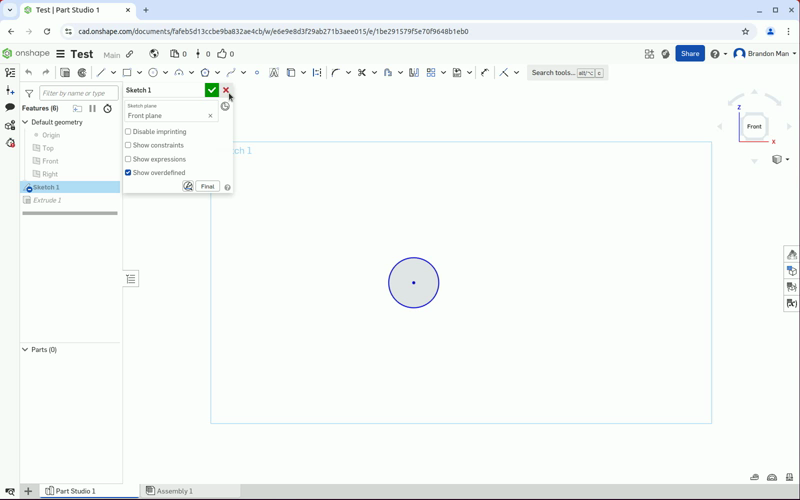
click(229, 92)
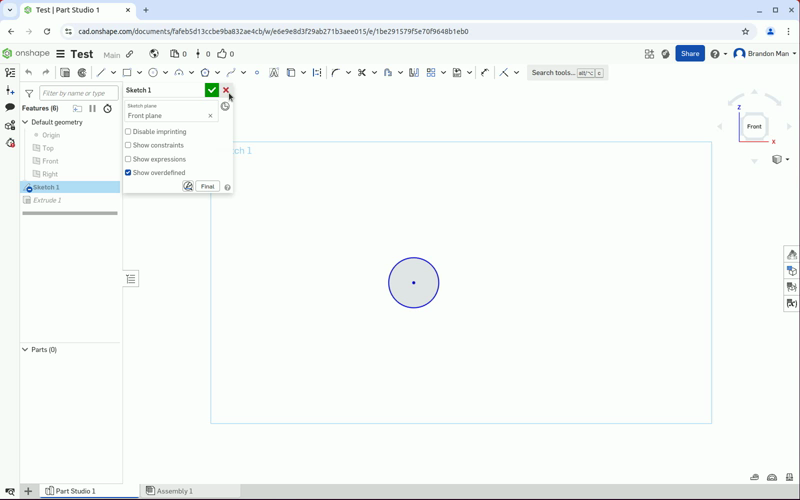
key(shift+s)
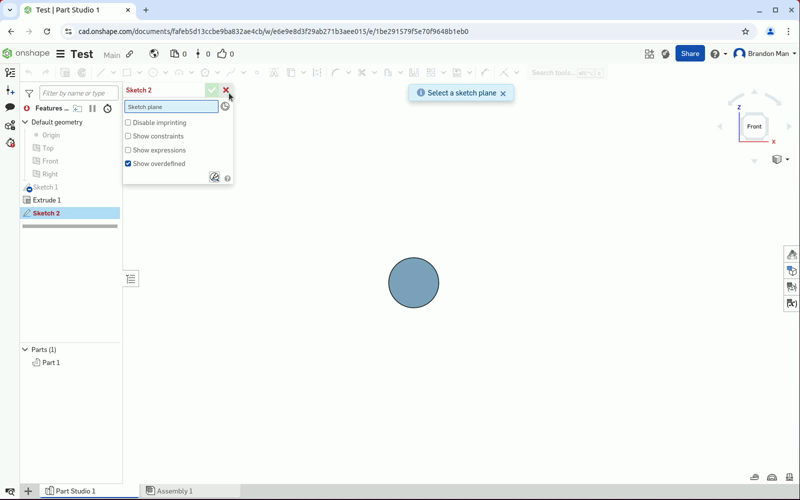
mouse_move(73, 163)
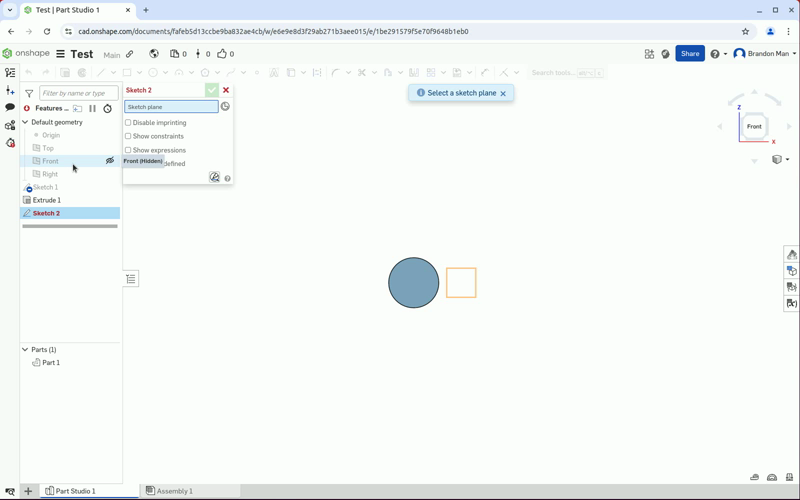
click(73, 163)
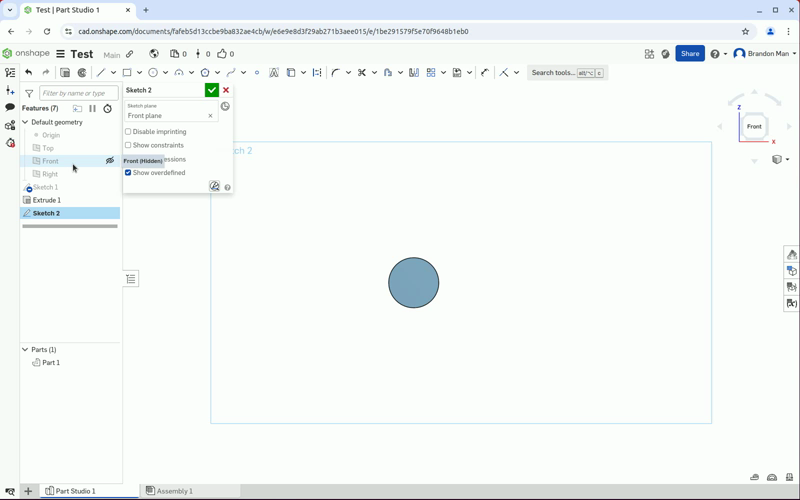
mouse_move(73, 352)
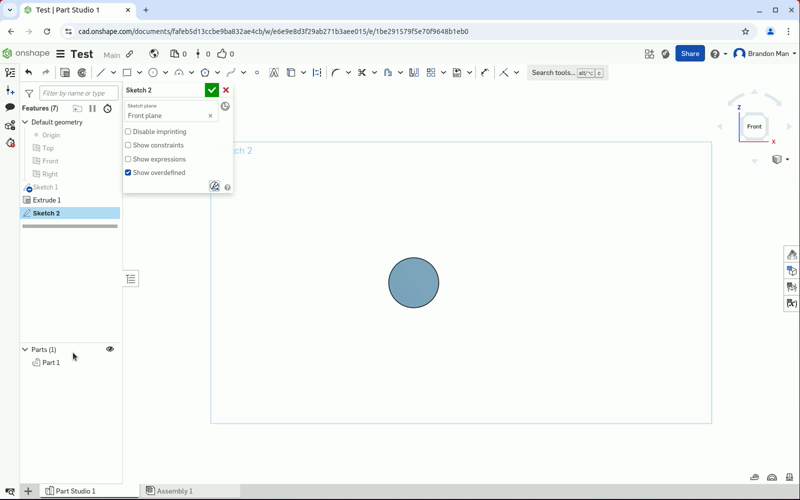
key(y)
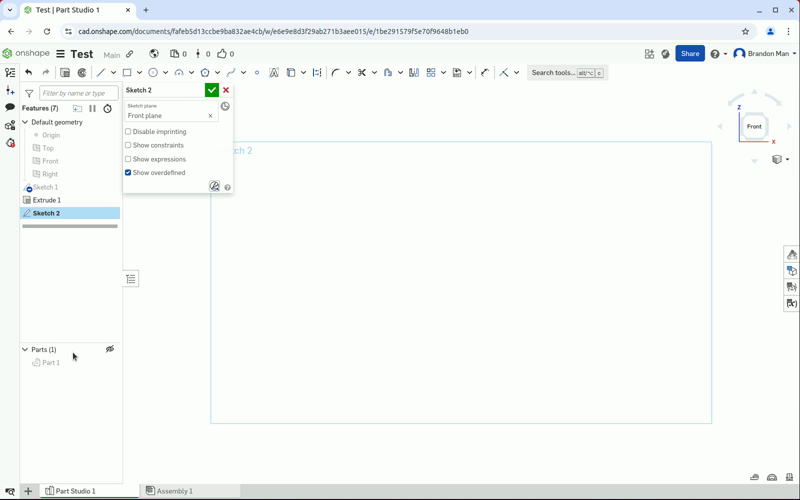
key(c)
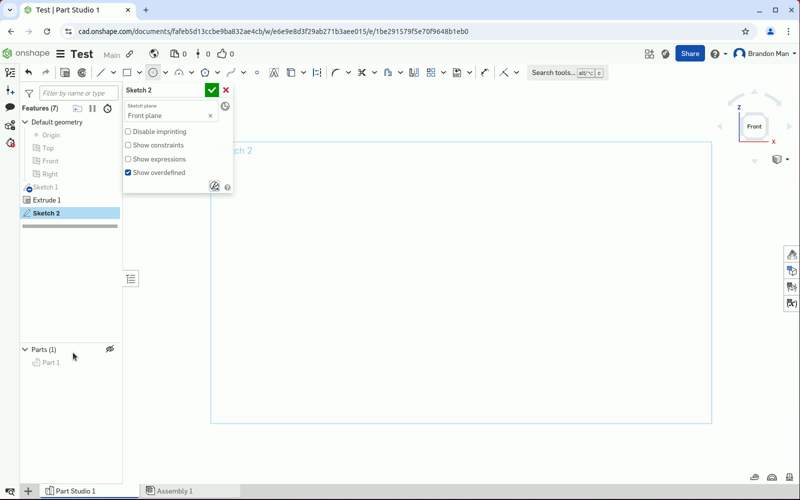
key_down(shift)
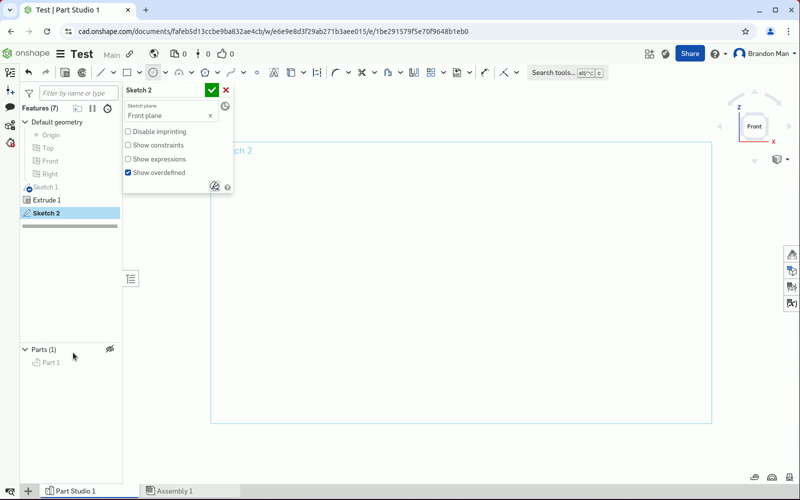
mouse_move(533, 282)
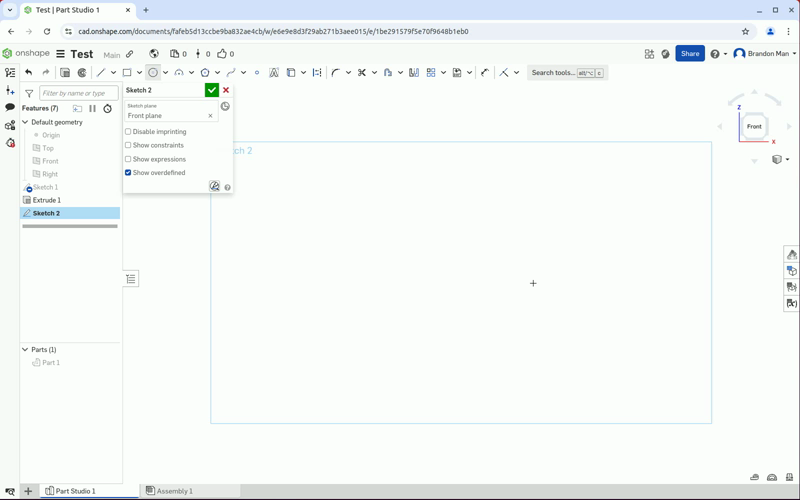
click(533, 282)
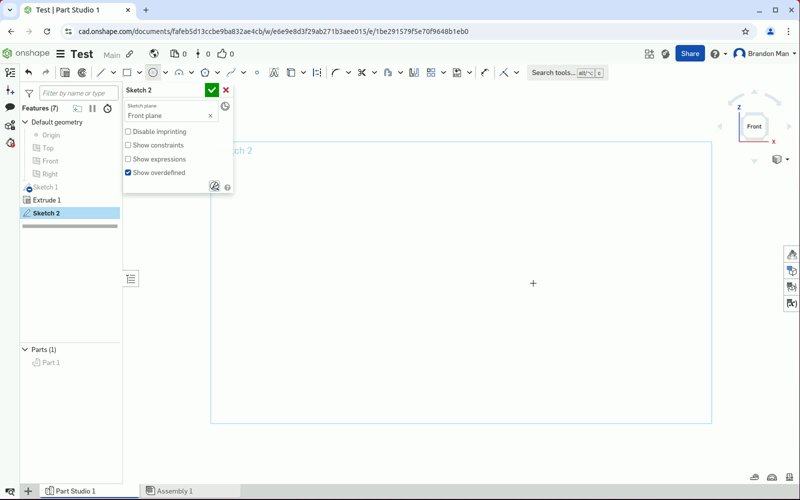
key_up(shift)
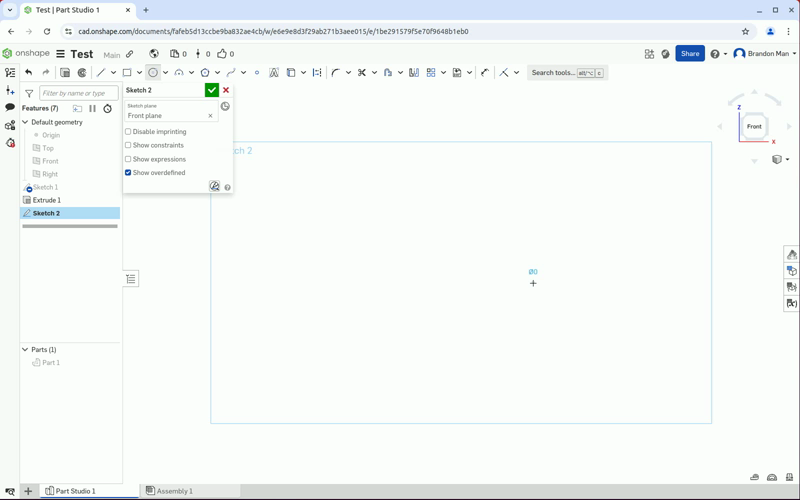
mouse_move(558, 282)
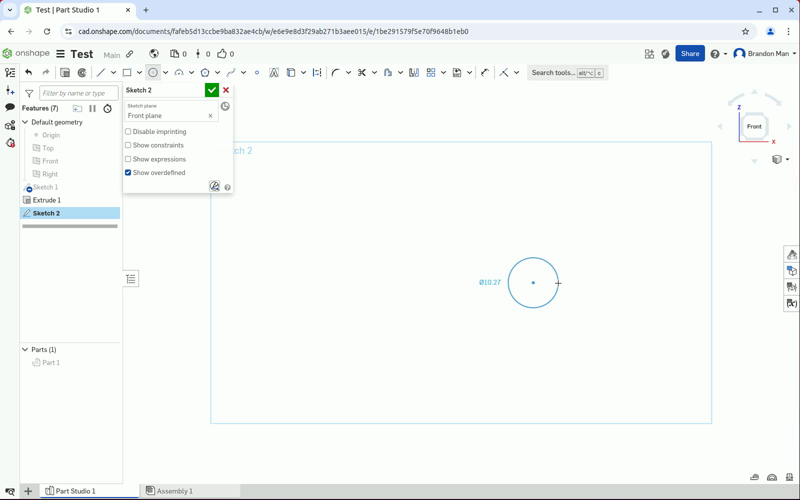
click(558, 282)
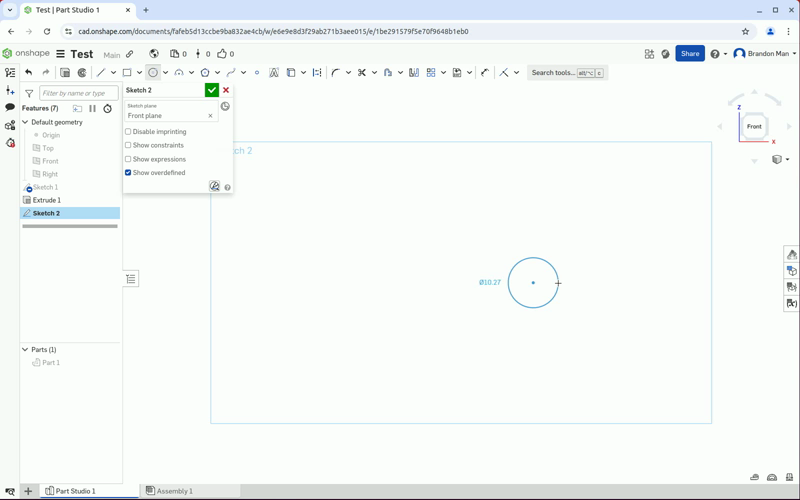
key(esc)
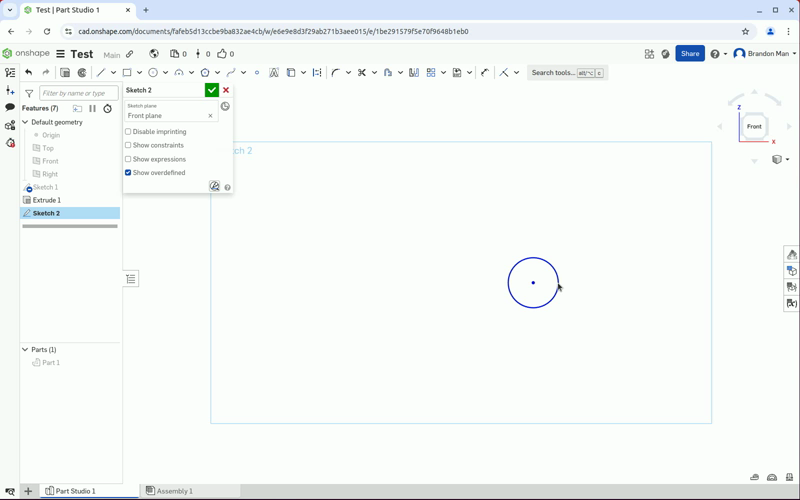
mouse_move(529, 300)
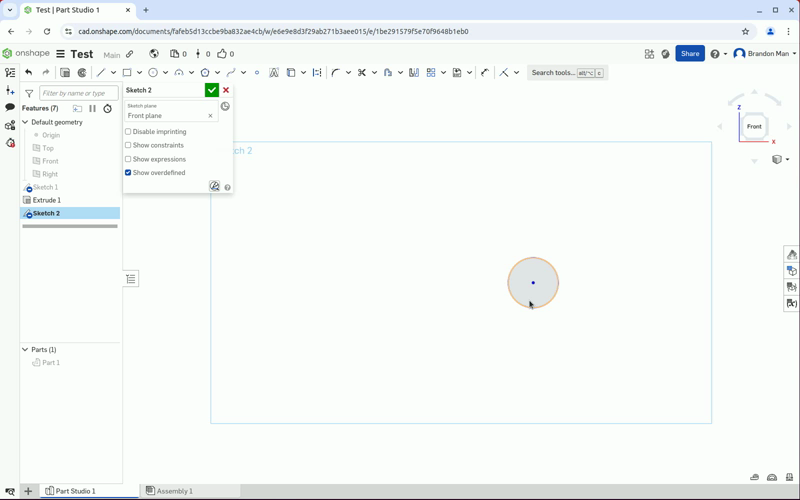
click(529, 300)
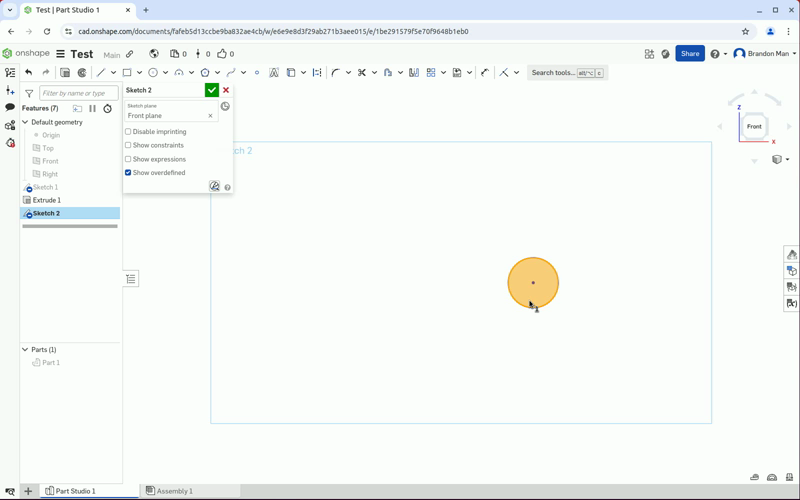
mouse_move(73, 352)
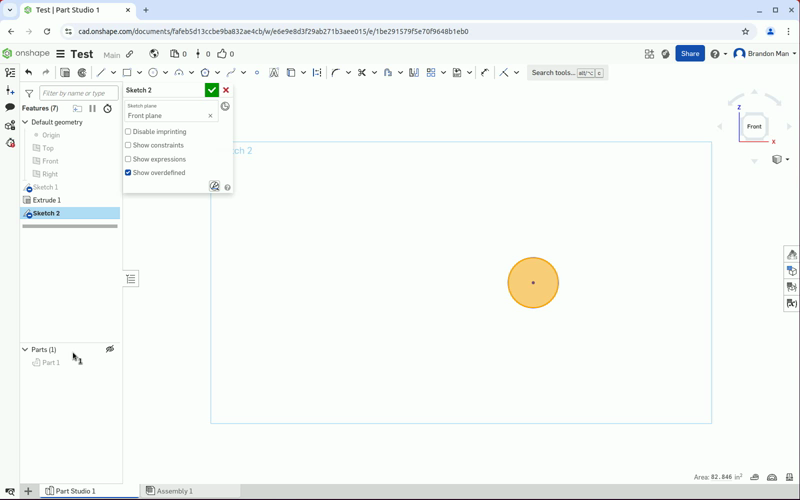
key(shift+y)
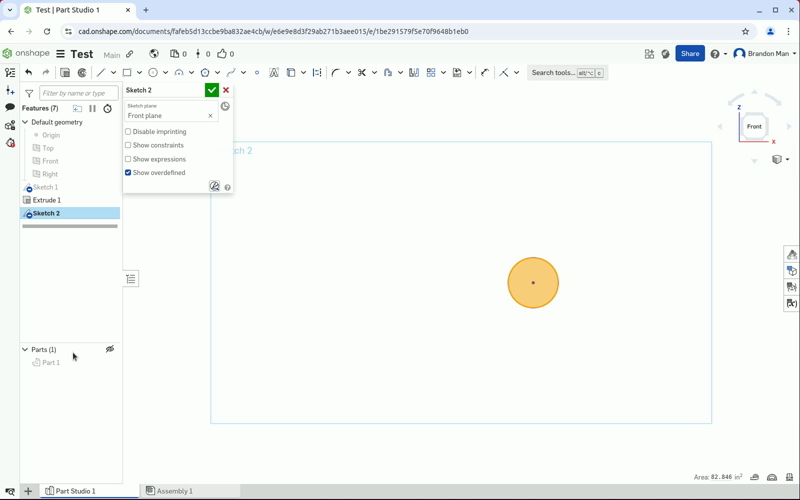
key(shift+e)
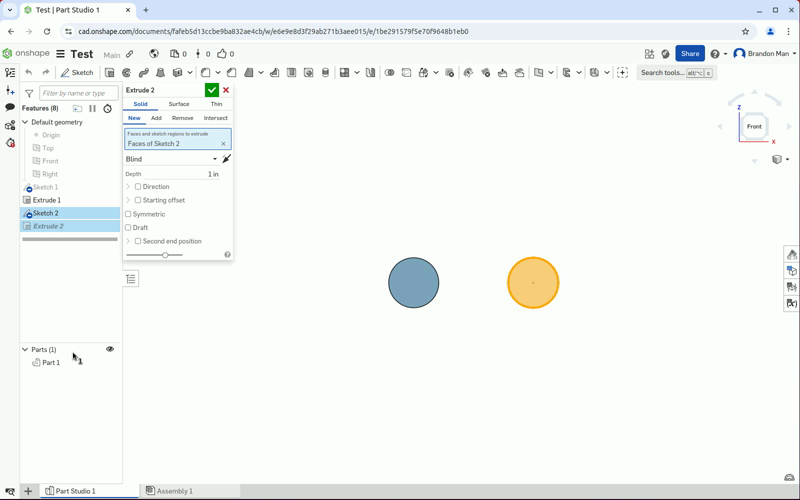
mouse_move(143, 106)
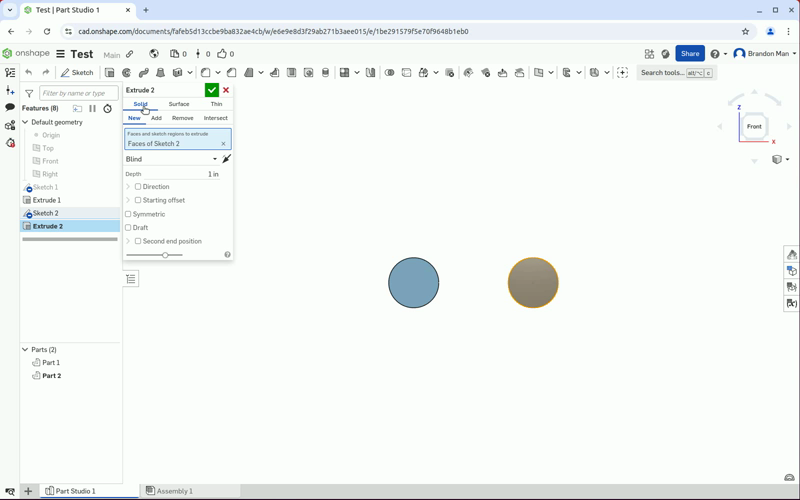
click(143, 106)
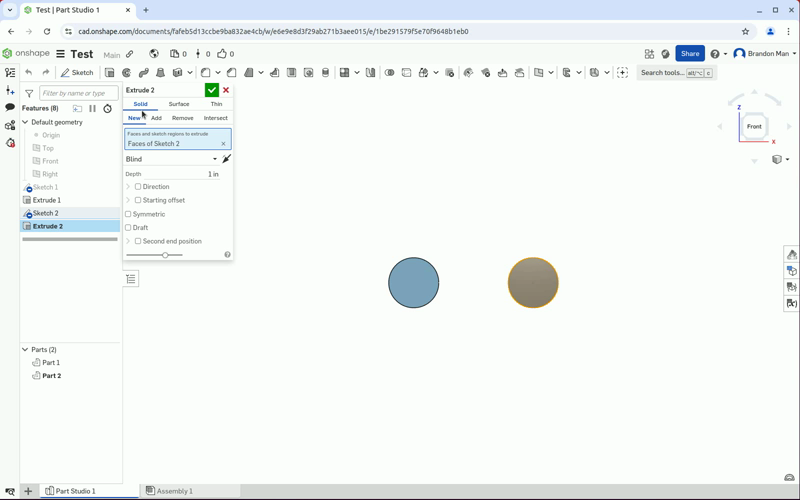
mouse_move(137, 120)
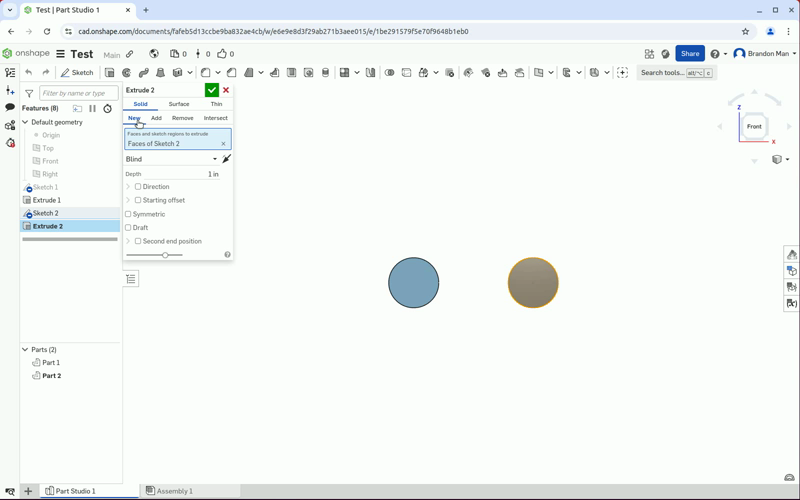
click(137, 120)
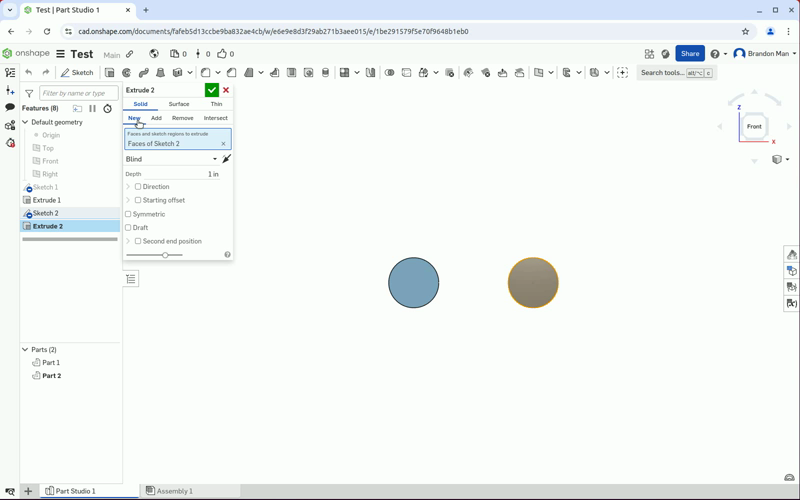
key(tab, 4)
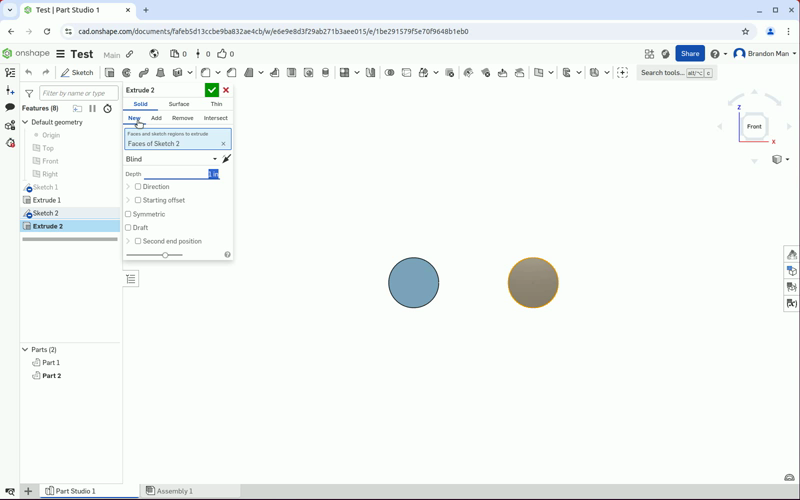
text(9.869)
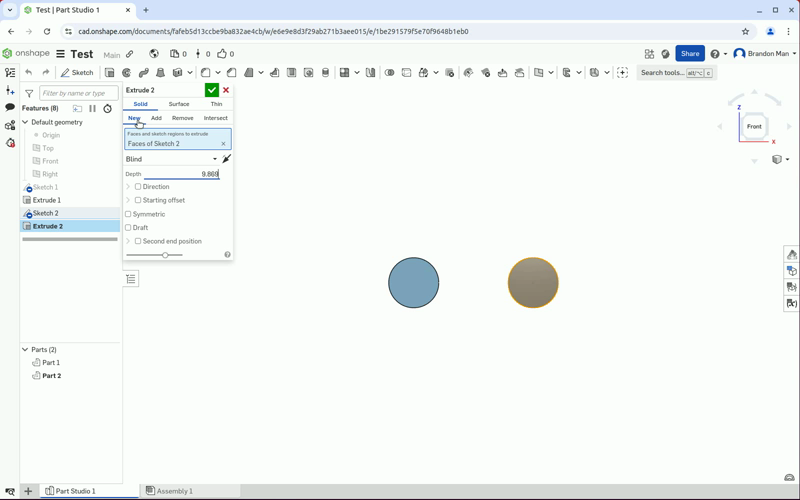
key(enter)
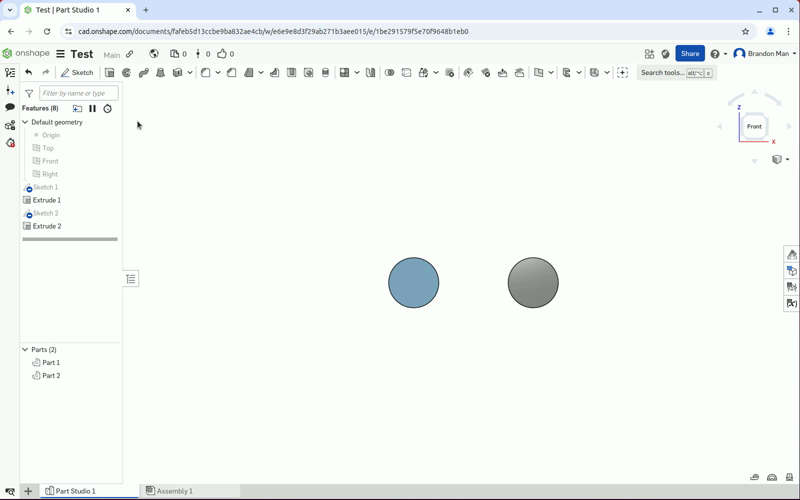
key(shift+h)
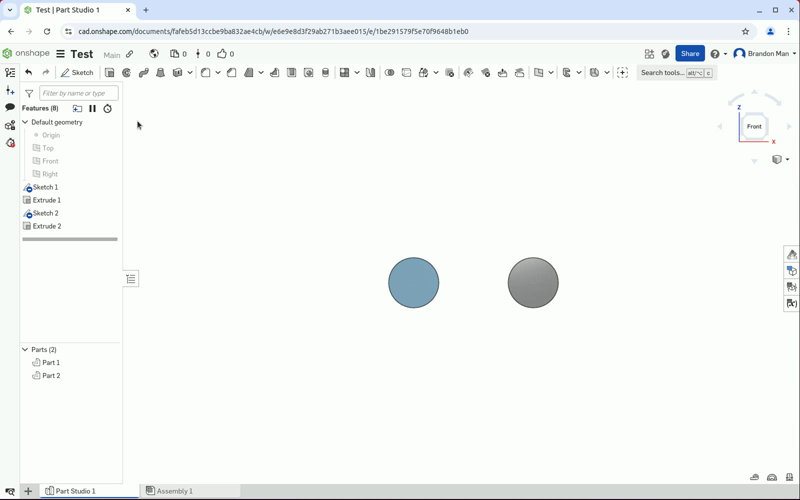
key(shift+h)
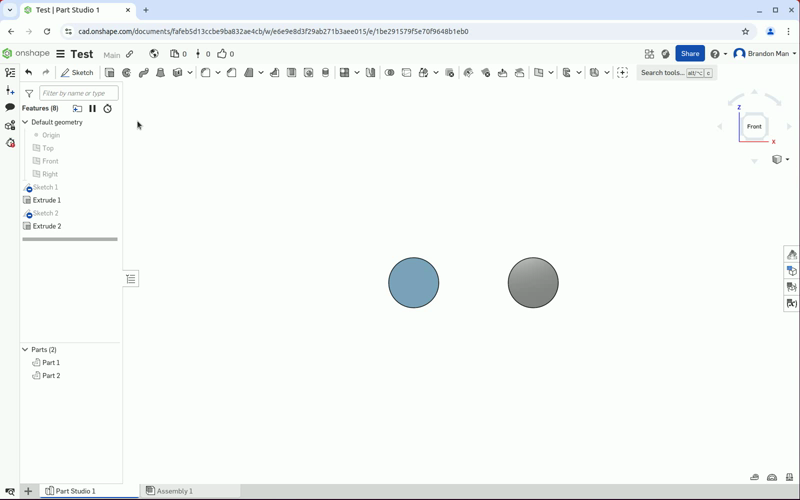
mouse_move(73, 189)
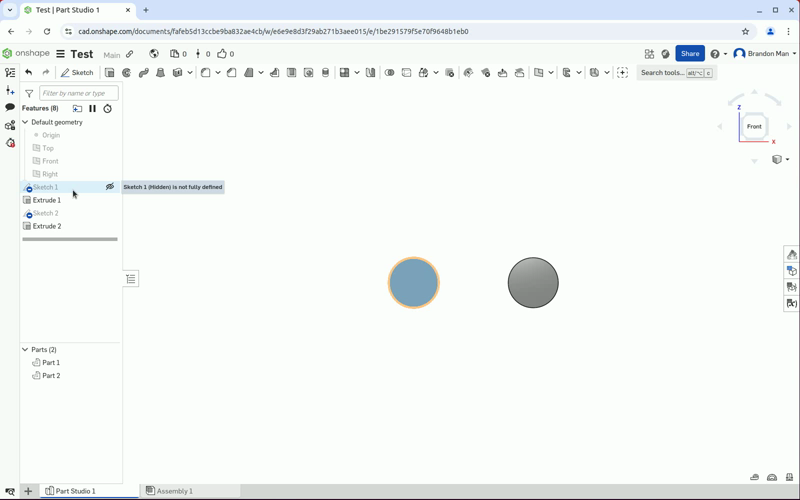
click(73, 189)
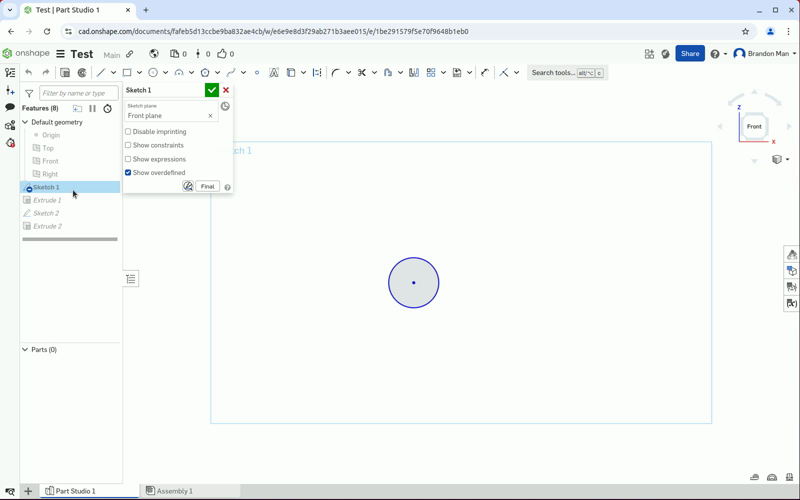
mouse_move(229, 92)
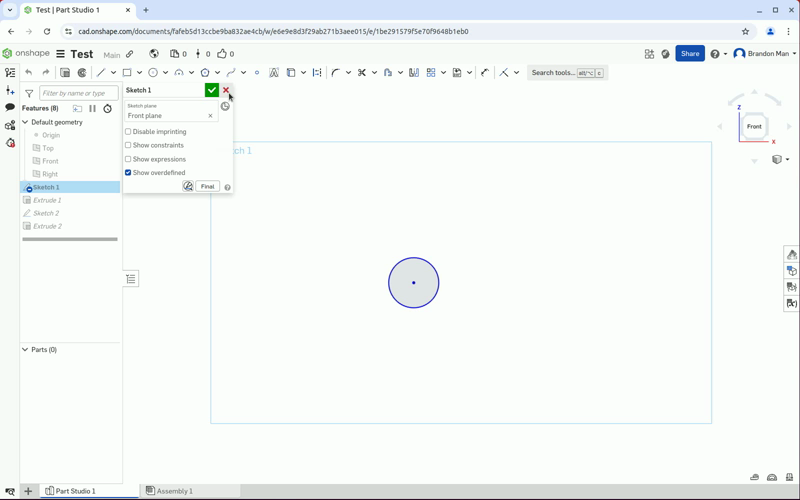
click(229, 92)
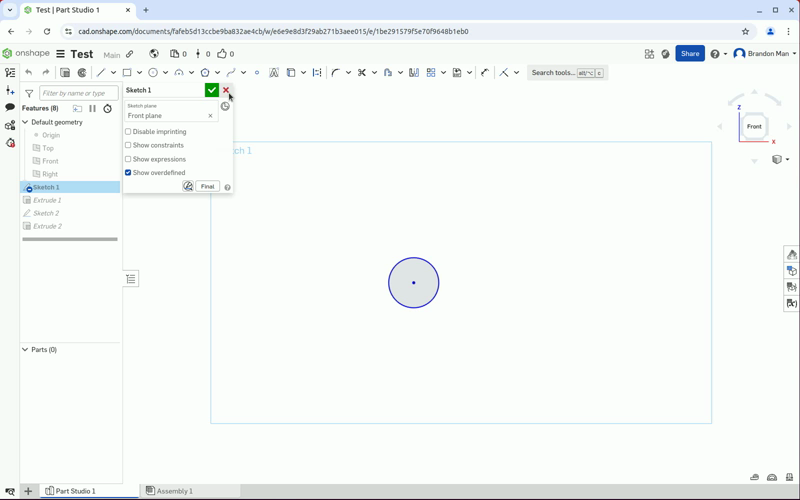
key(shift+s)
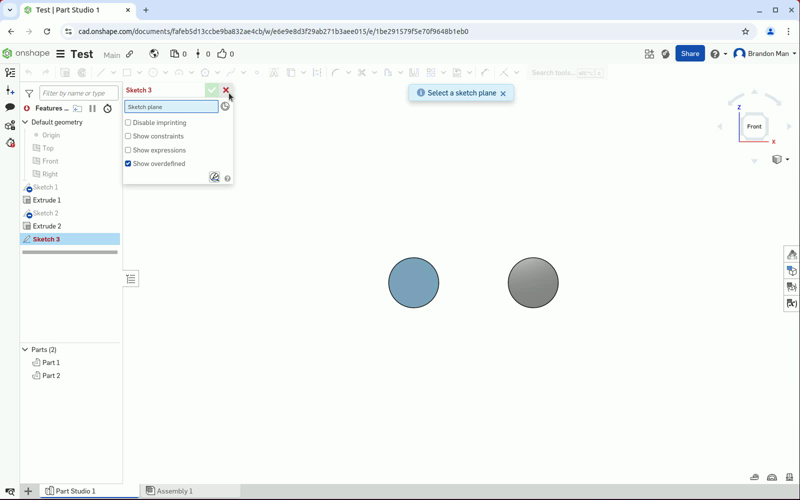
mouse_move(73, 163)
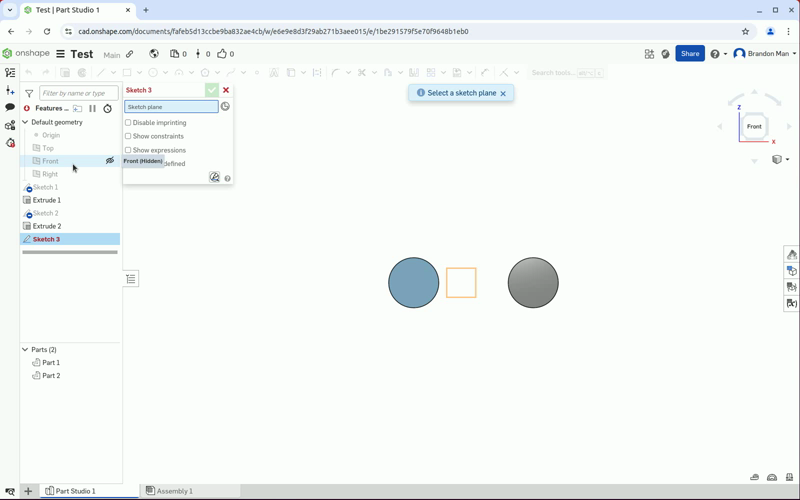
click(73, 163)
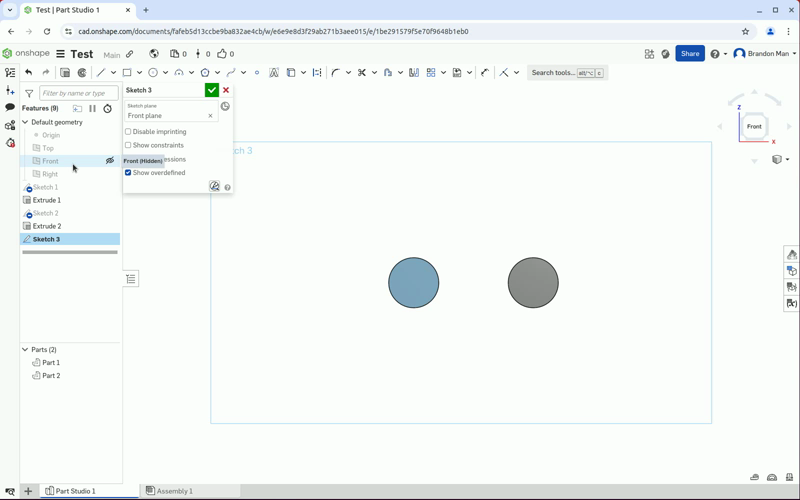
mouse_move(73, 352)
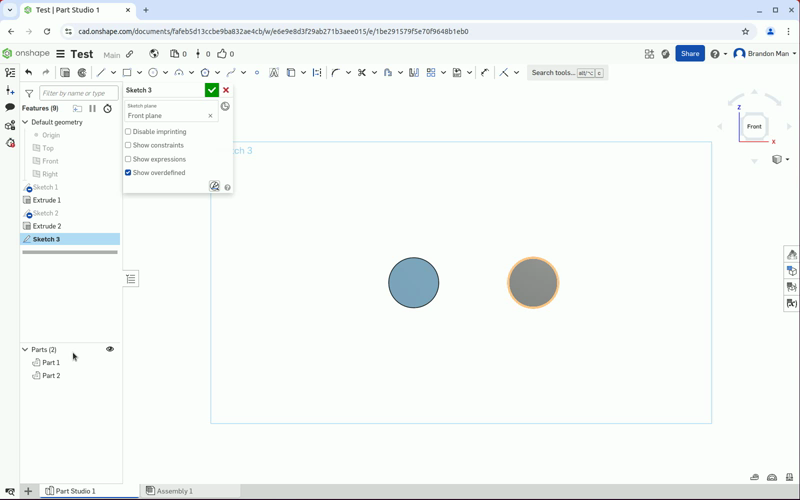
key(y)
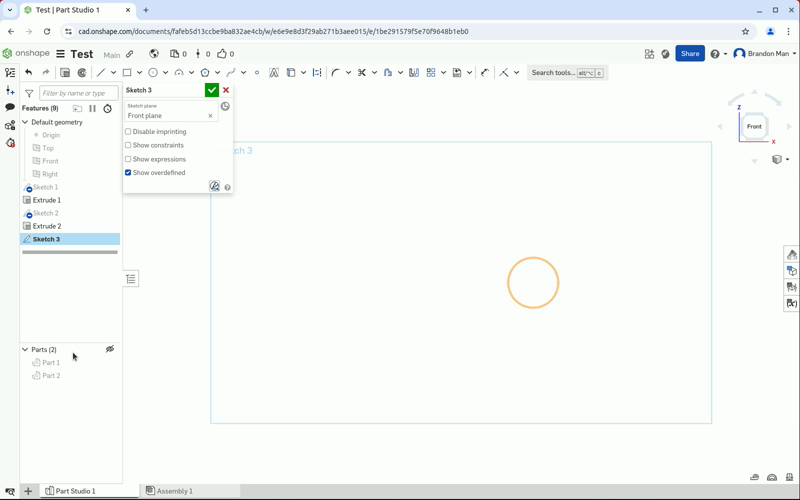
key(l)
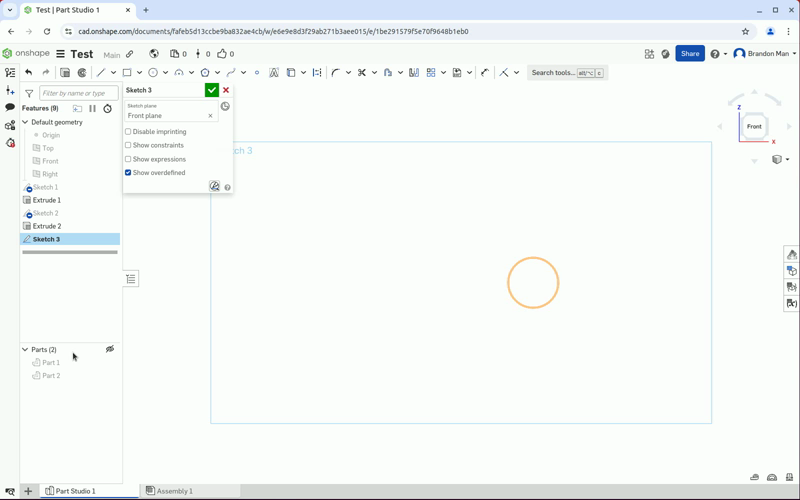
key_down(shift)
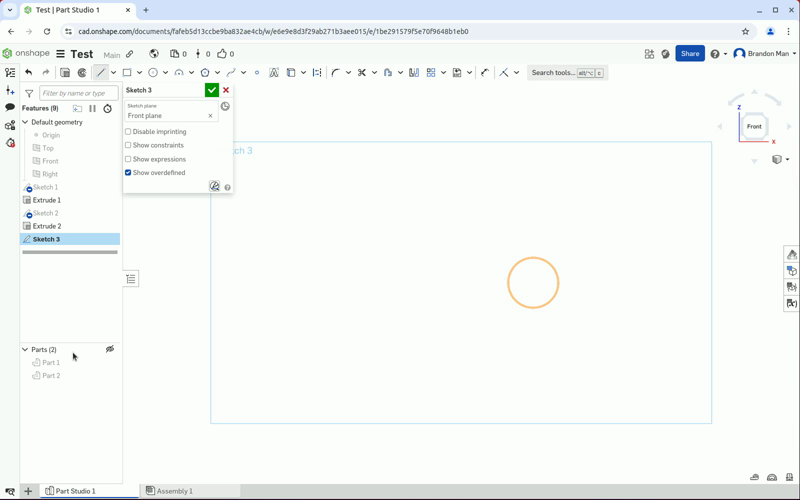
mouse_move(371, 326)
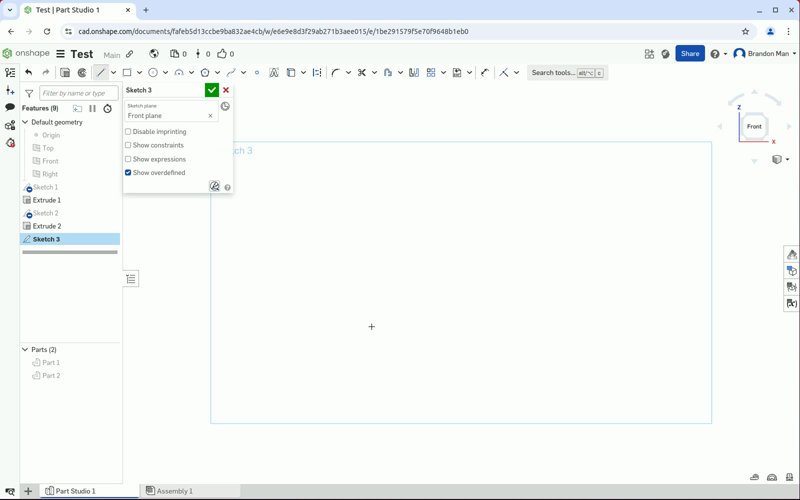
click(371, 326)
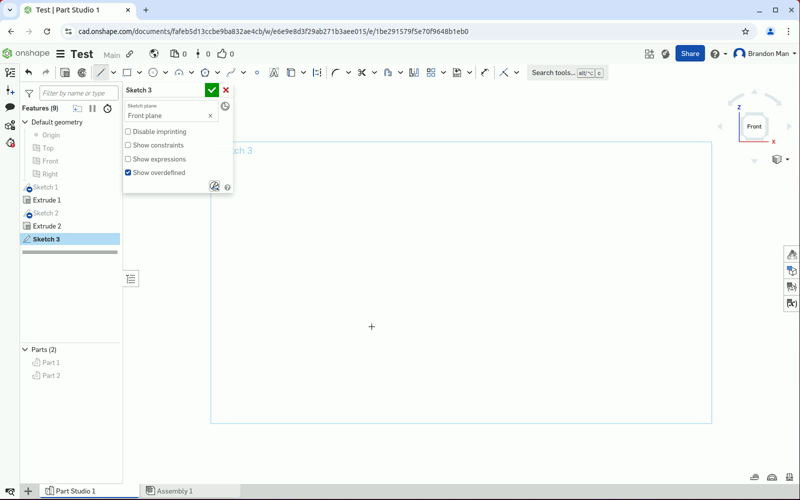
key_up(shift)
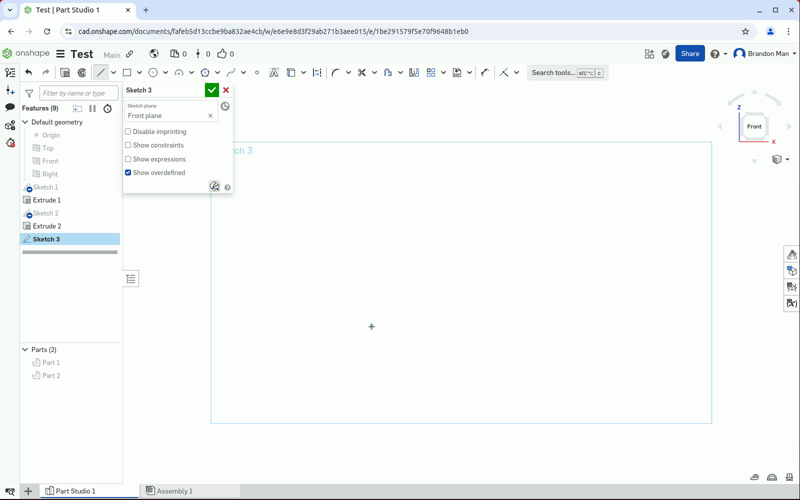
key_down(shift)
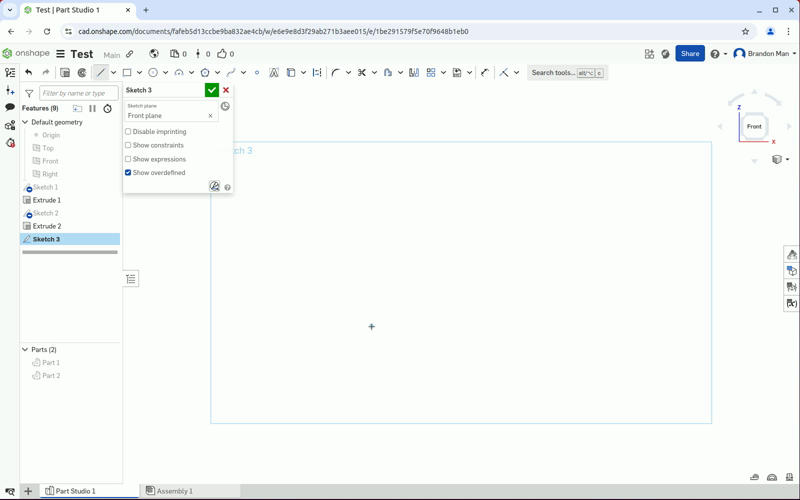
mouse_move(572, 326)
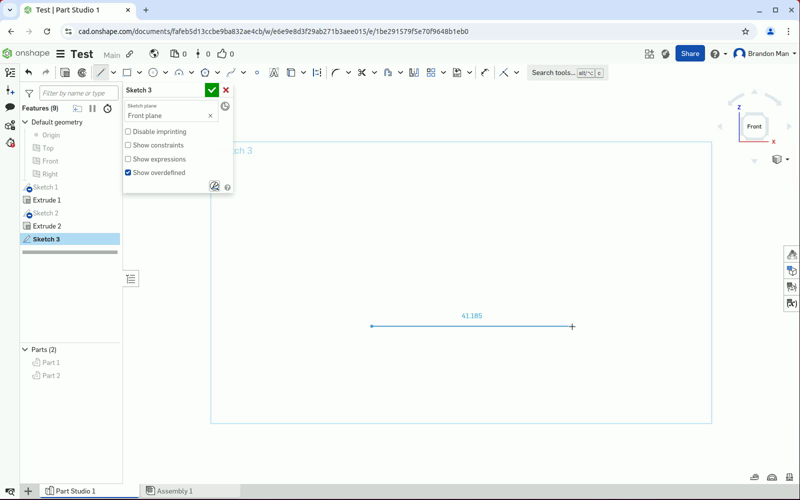
click(572, 326)
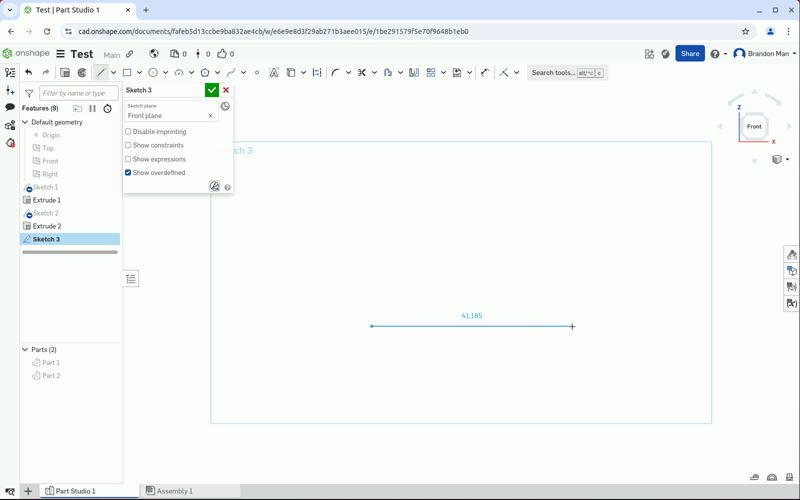
key_up(shift)
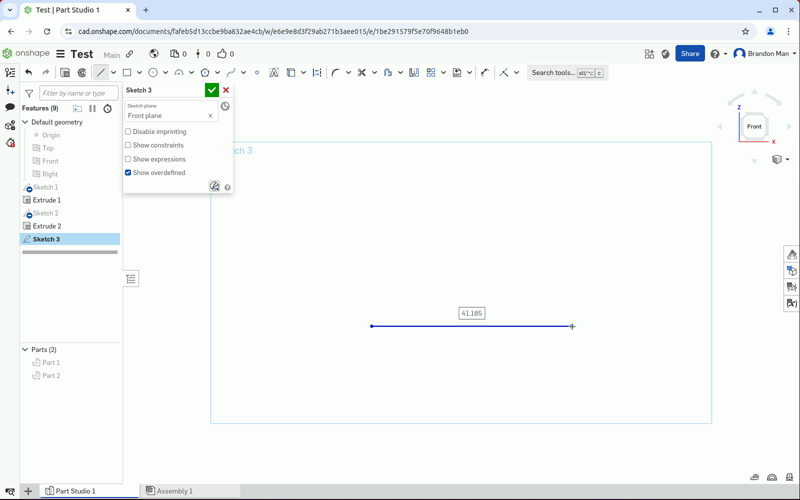
key_down(shift)
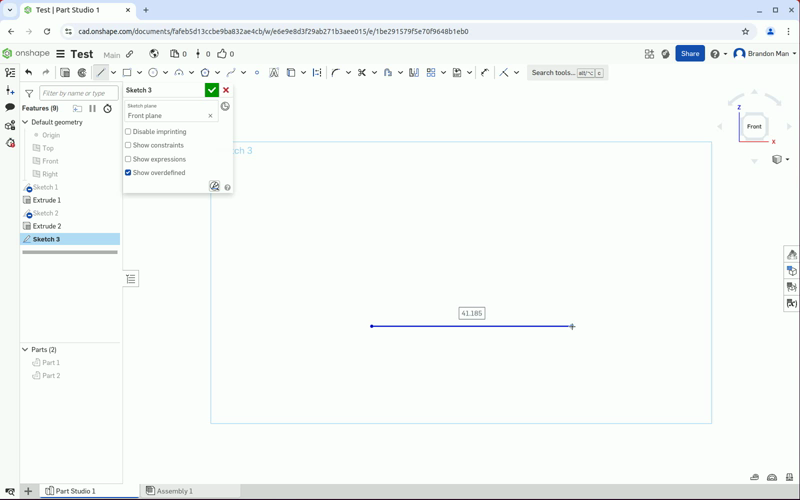
mouse_move(572, 239)
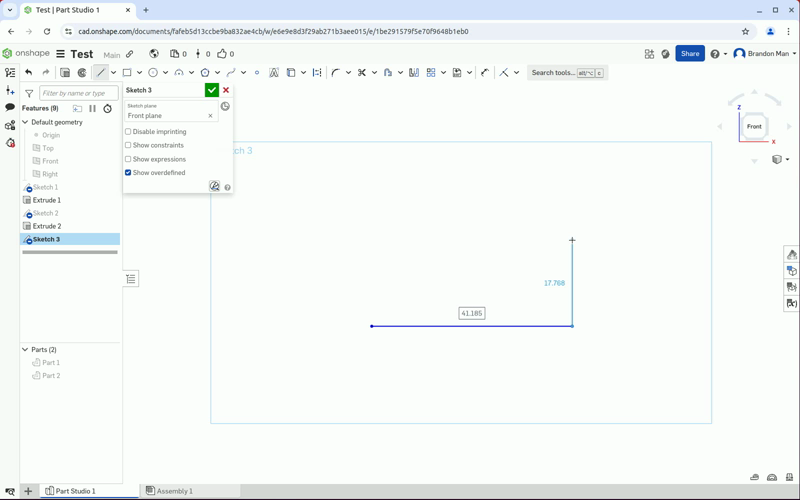
click(572, 239)
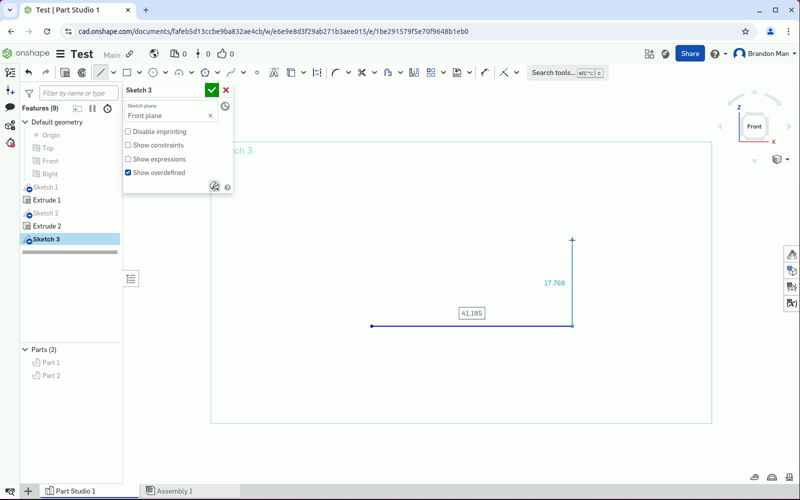
key_up(shift)
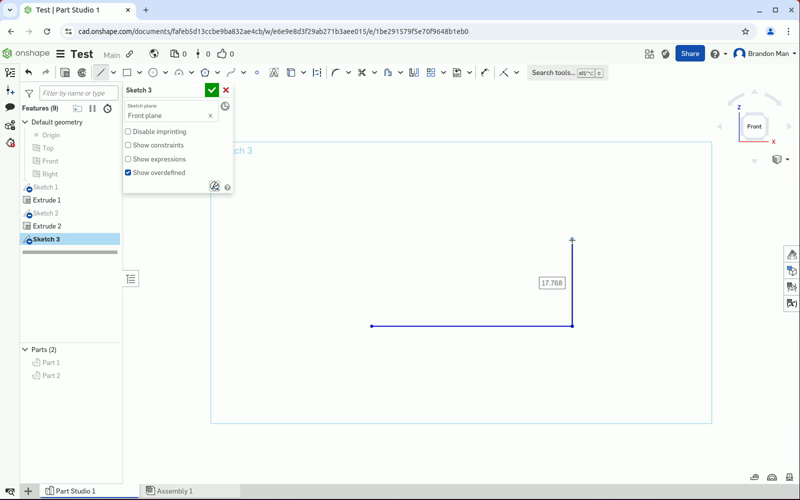
key_down(shift)
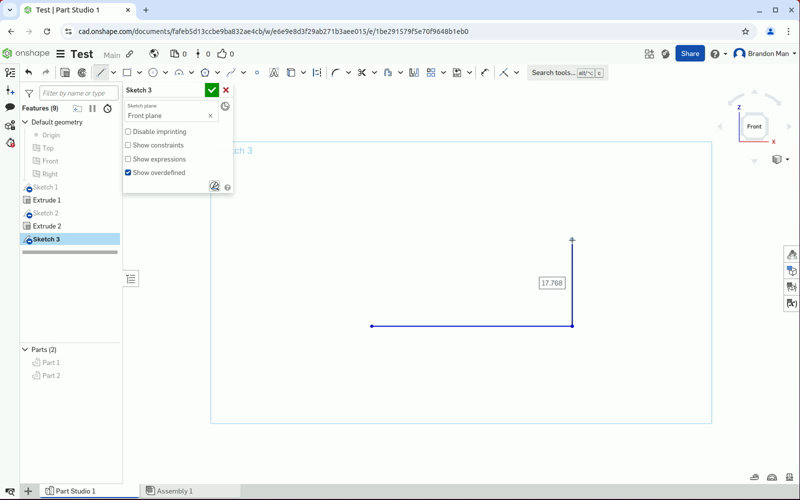
mouse_move(371, 239)
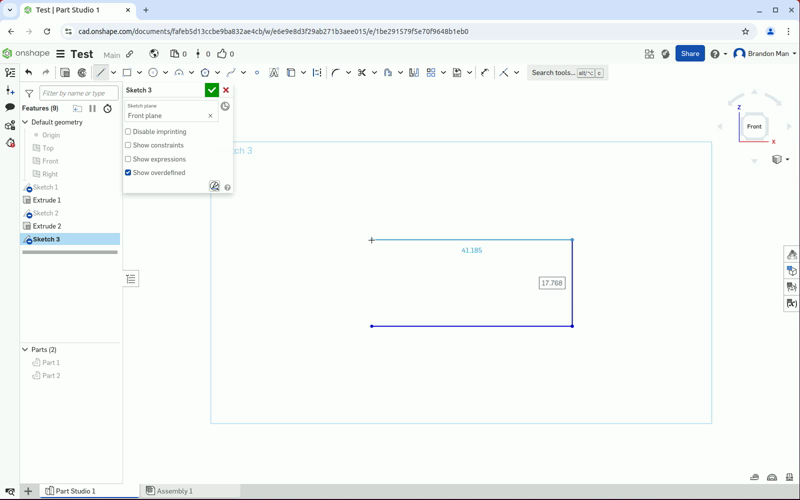
click(371, 239)
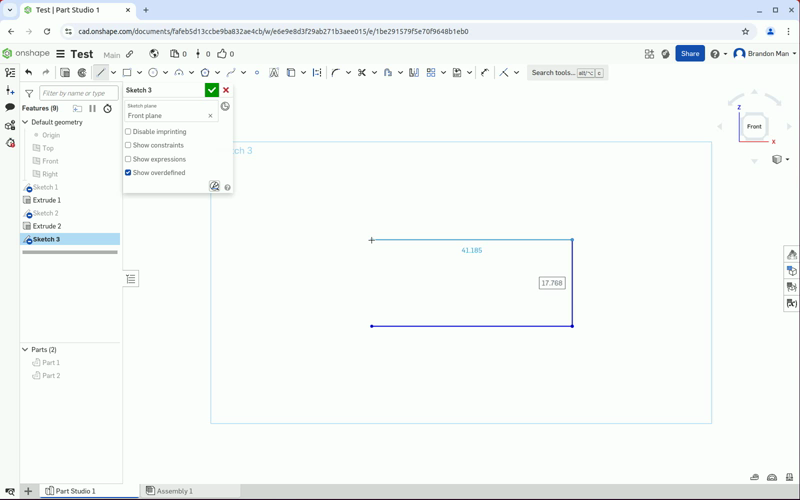
key_up(shift)
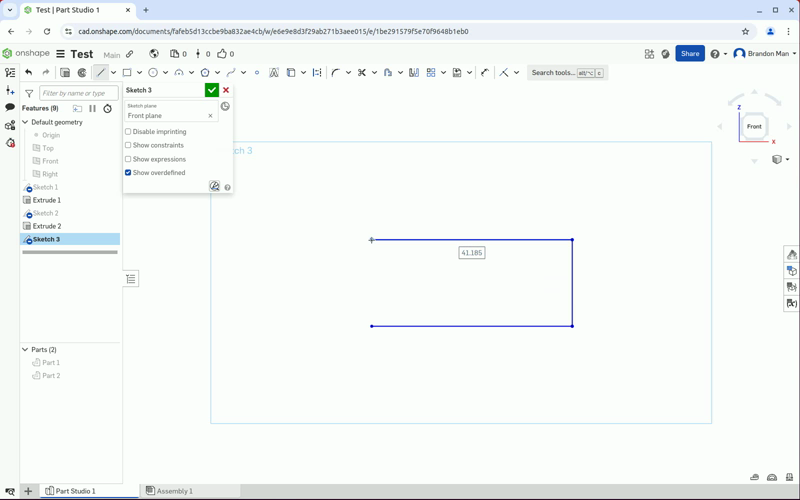
key_down(shift)
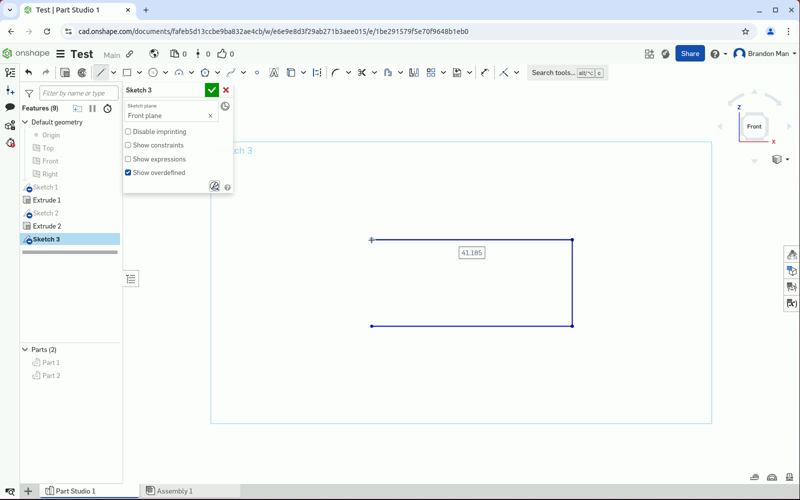
mouse_move(371, 326)
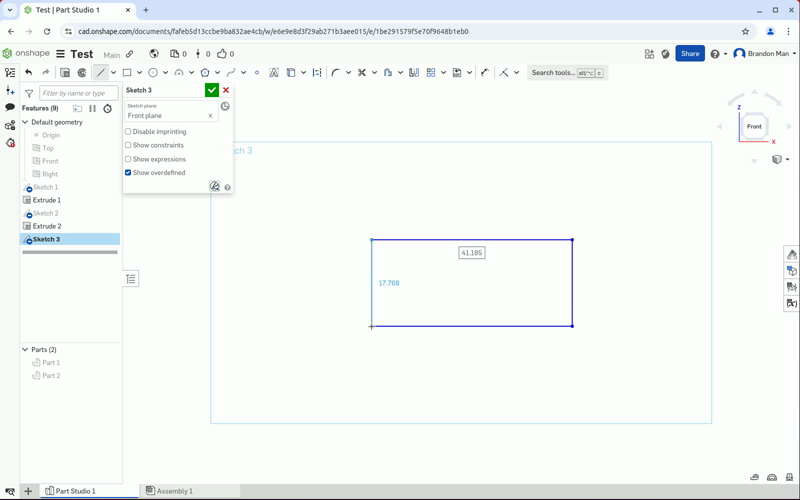
key_up(shift)
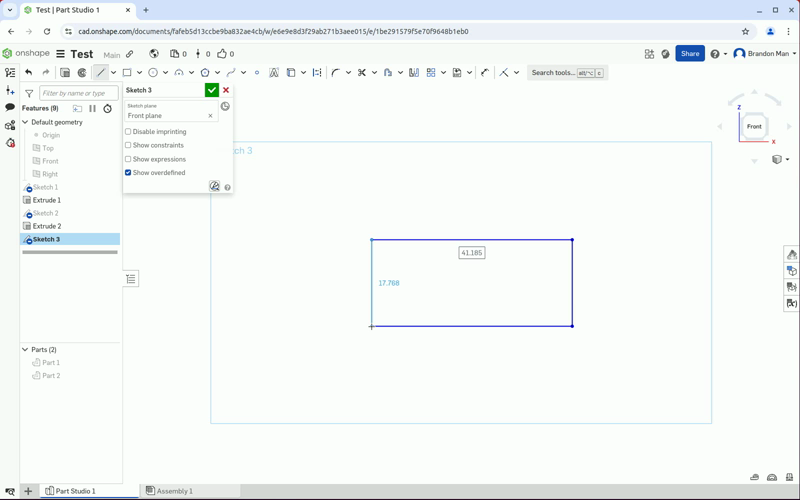
click(371, 326)
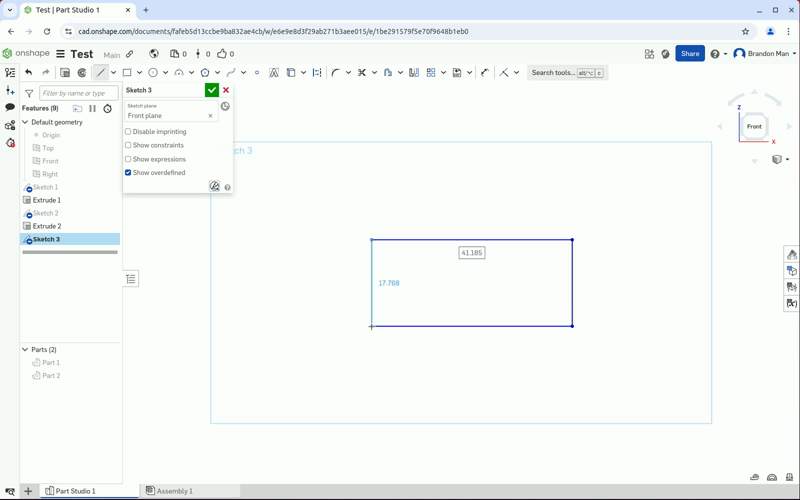
key(esc)
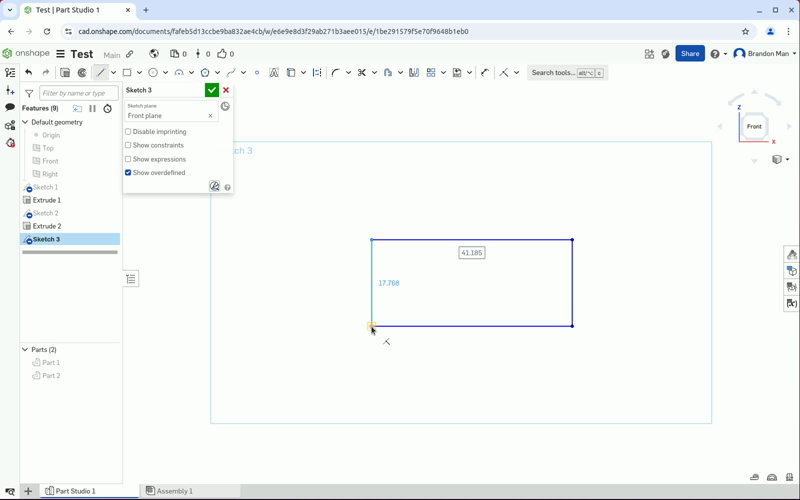
key(c)
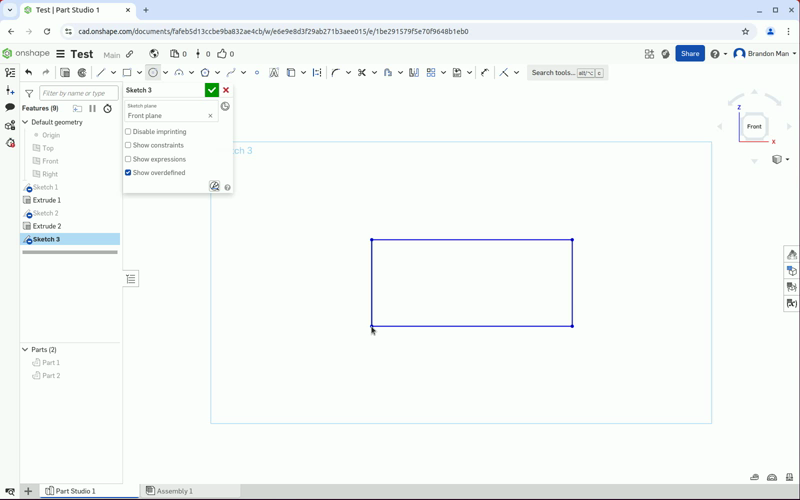
key_down(shift)
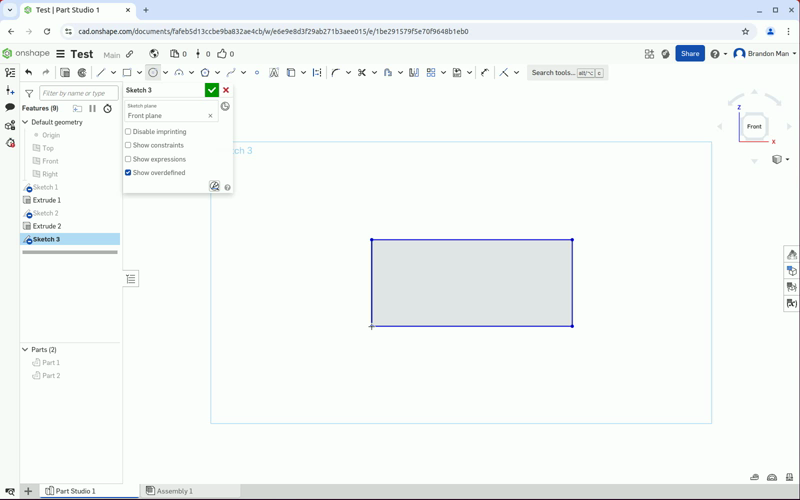
mouse_move(413, 284)
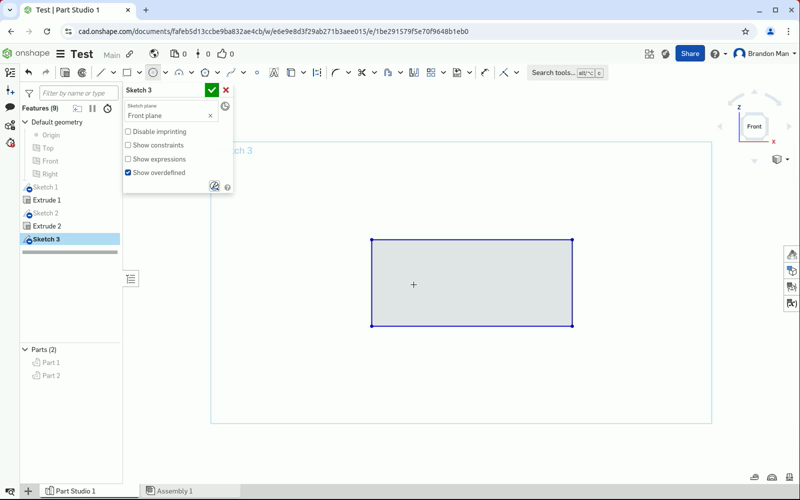
click(413, 284)
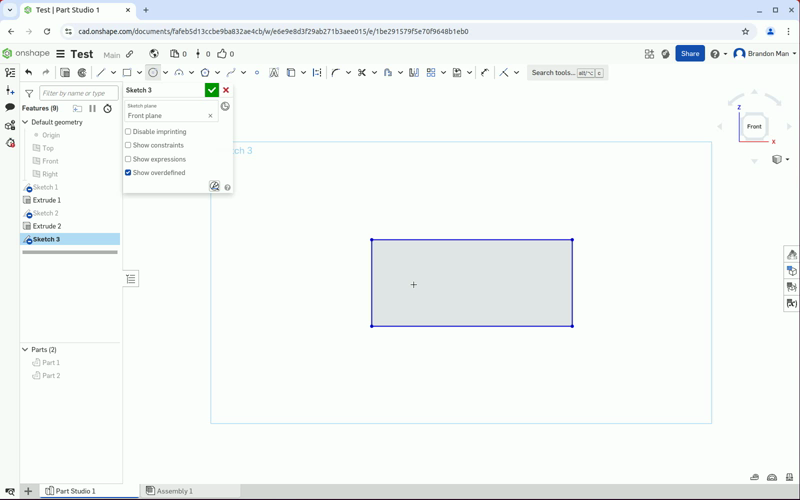
key_up(shift)
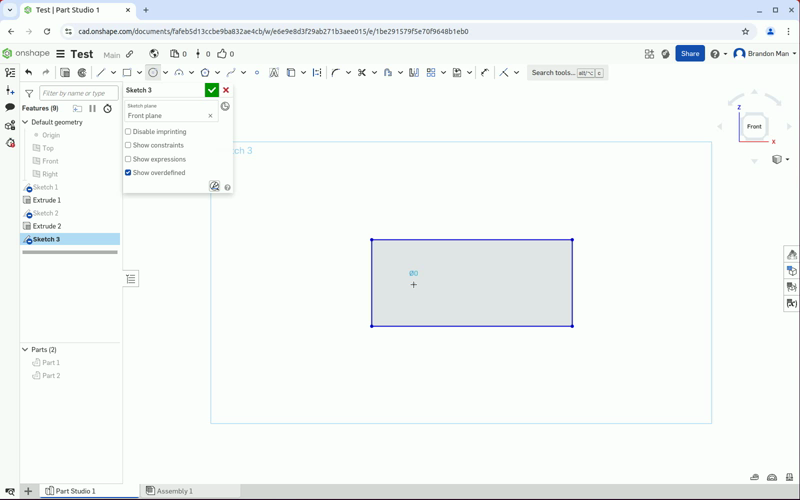
mouse_move(437, 284)
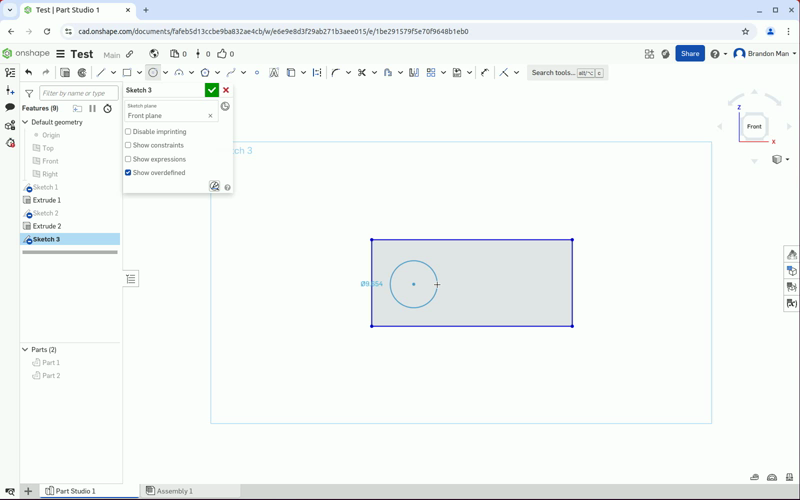
click(437, 284)
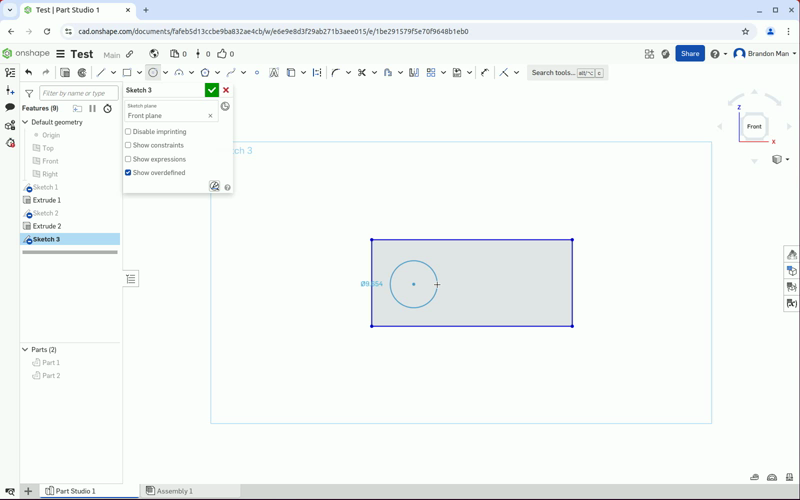
key(esc)
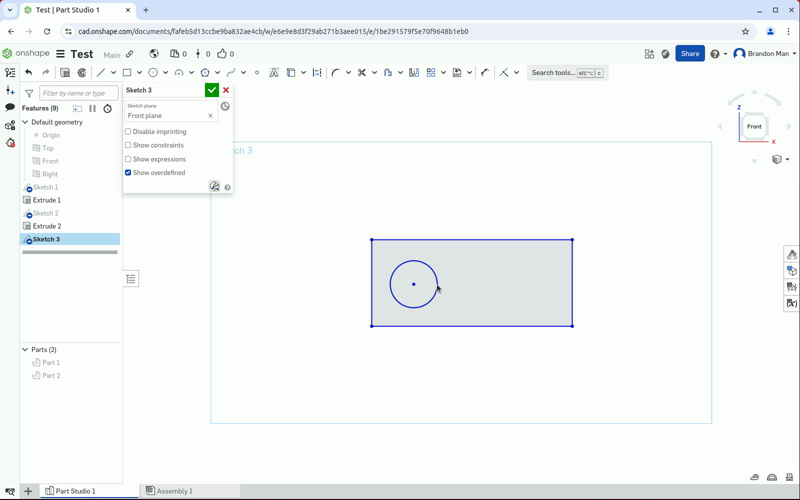
key(c)
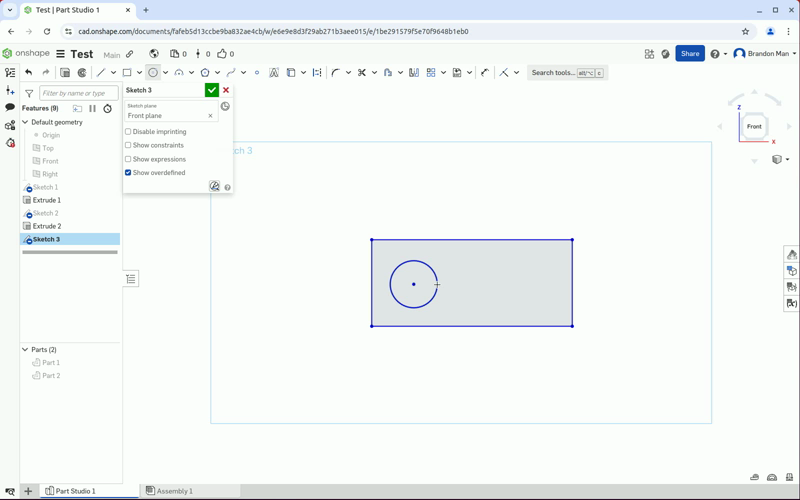
key_down(shift)
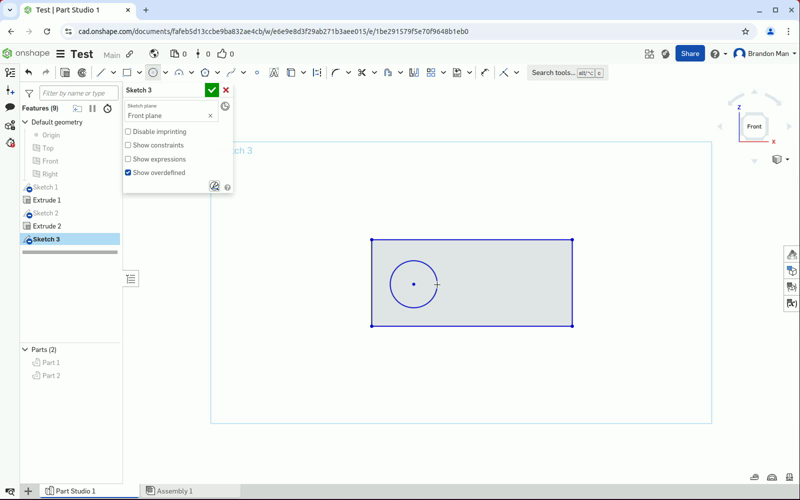
mouse_move(532, 284)
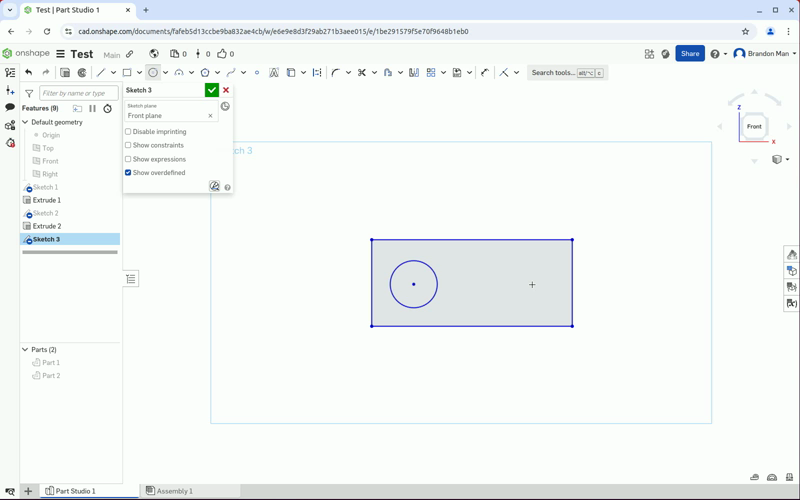
click(532, 284)
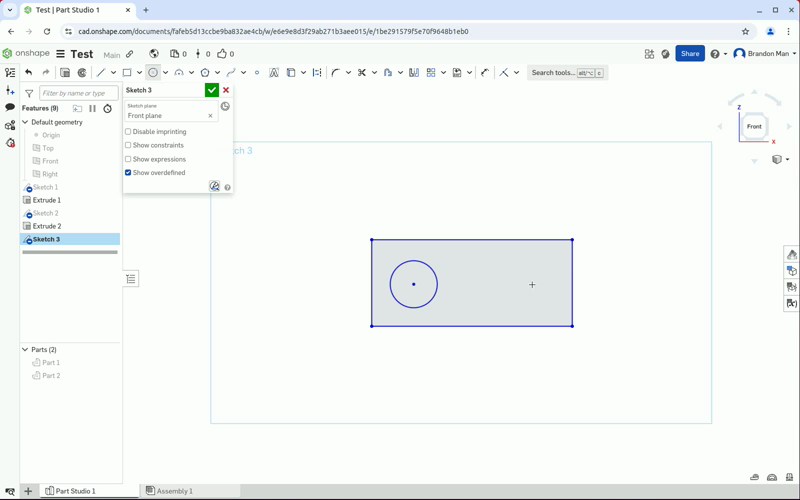
key_up(shift)
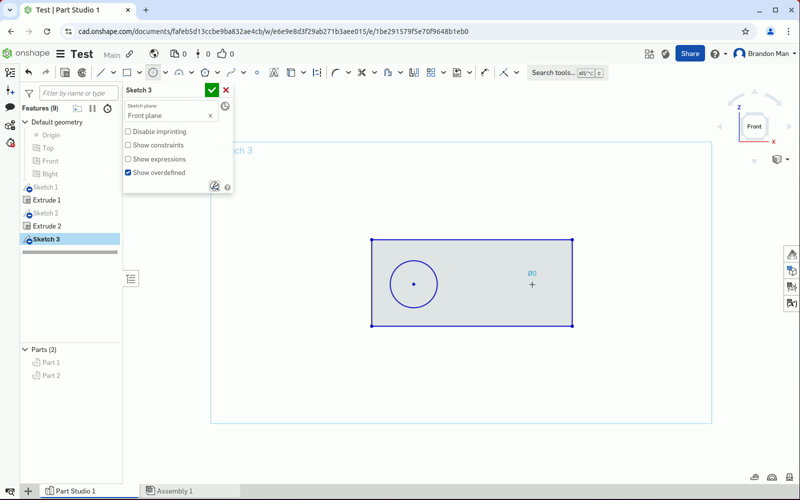
mouse_move(555, 284)
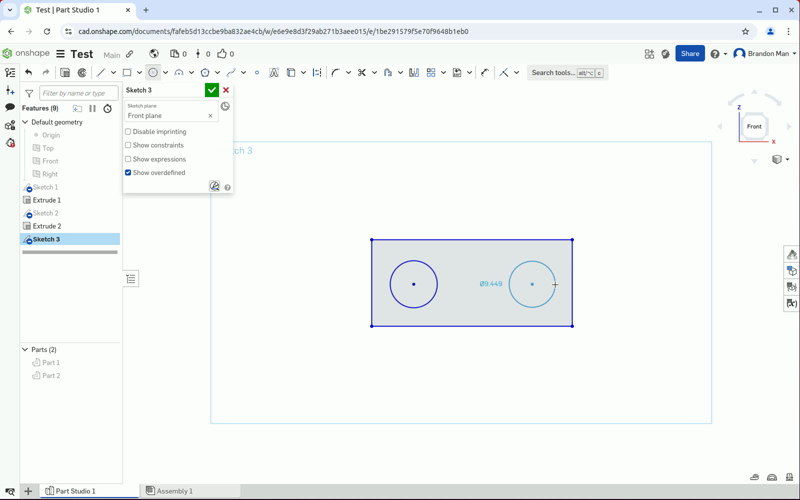
click(555, 284)
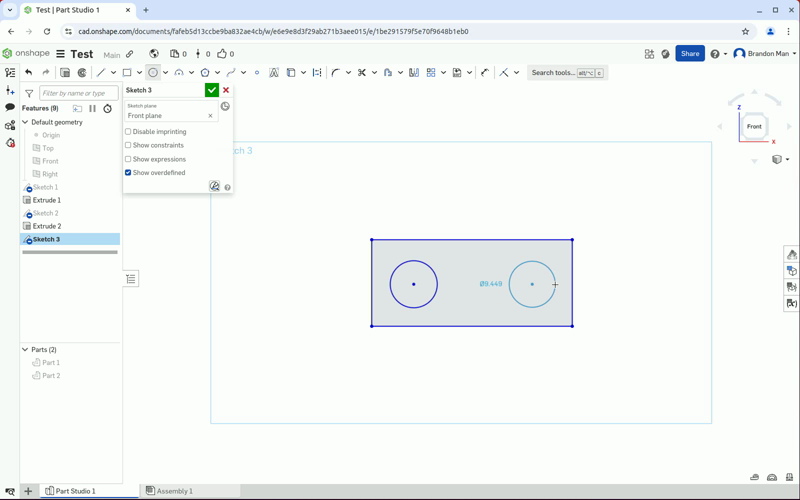
key(esc)
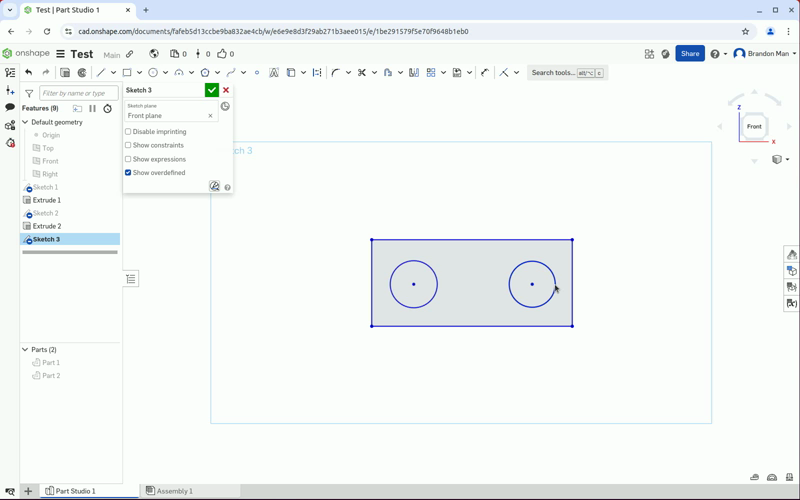
mouse_move(562, 249)
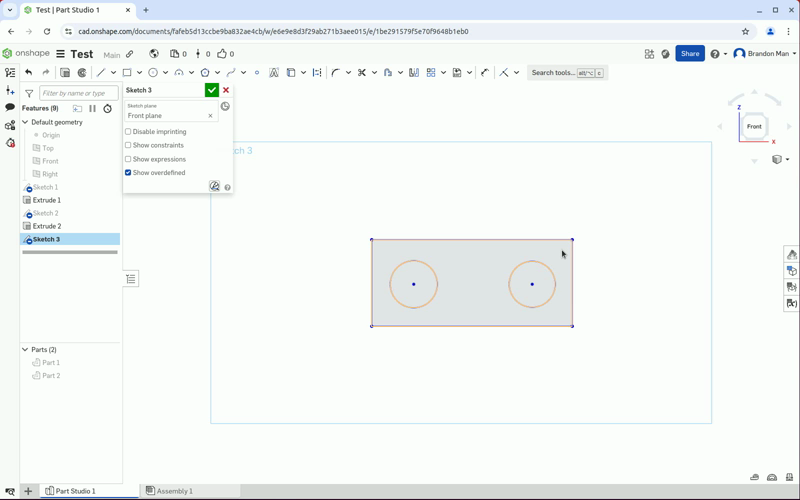
click(562, 249)
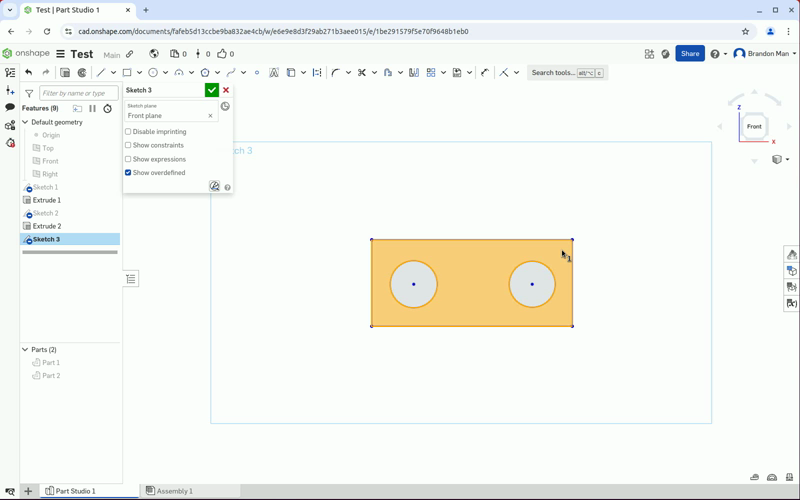
mouse_move(73, 352)
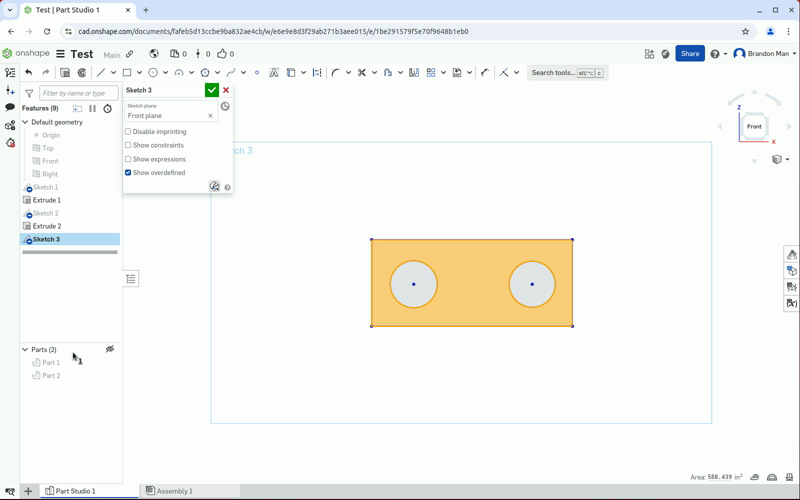
key(shift+y)
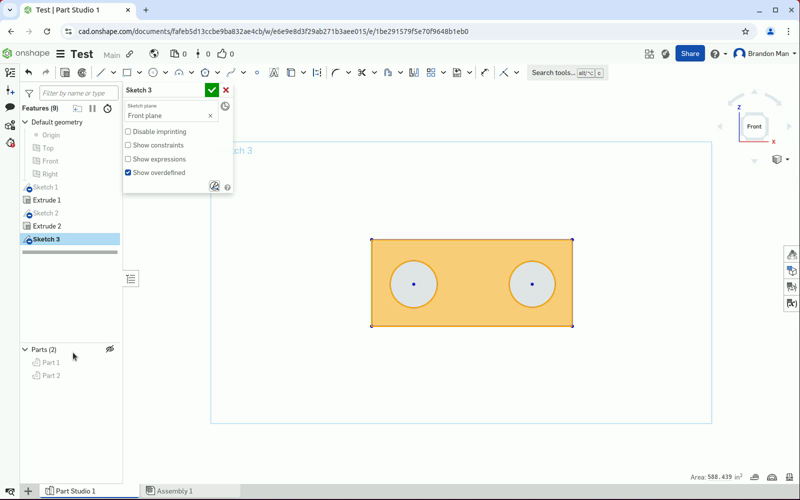
key(shift+e)
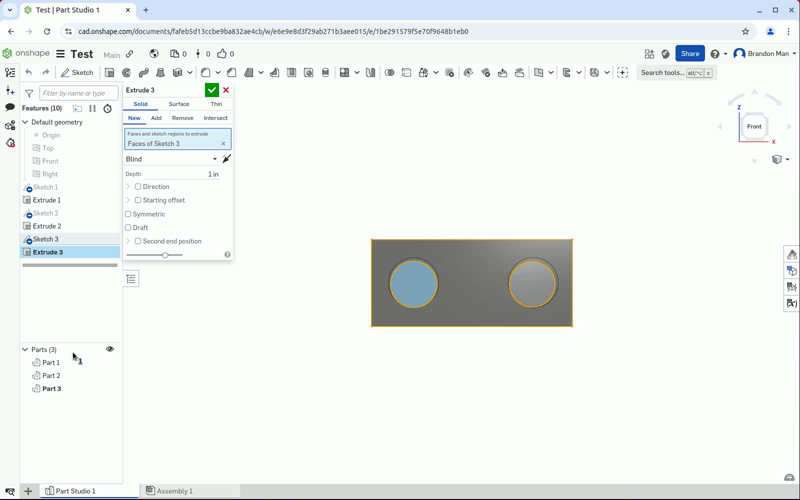
mouse_move(143, 106)
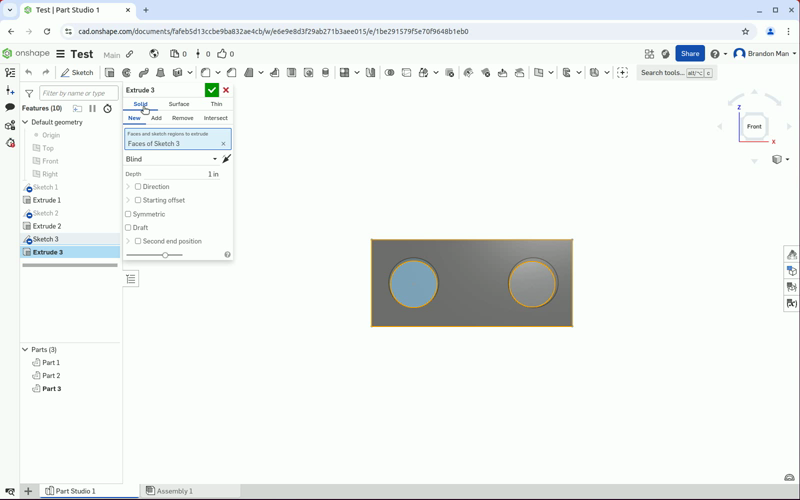
click(143, 106)
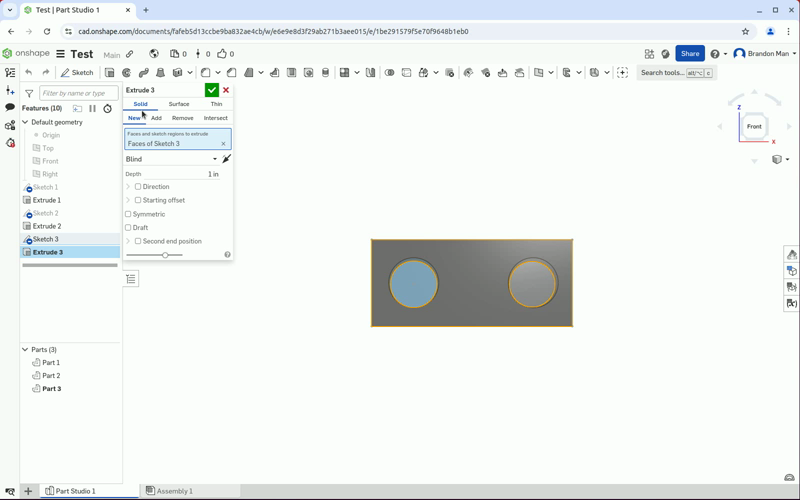
mouse_move(137, 120)
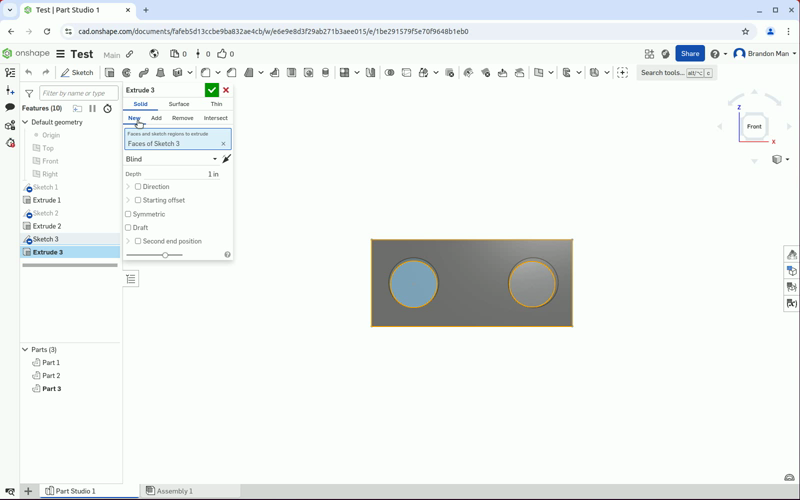
click(137, 120)
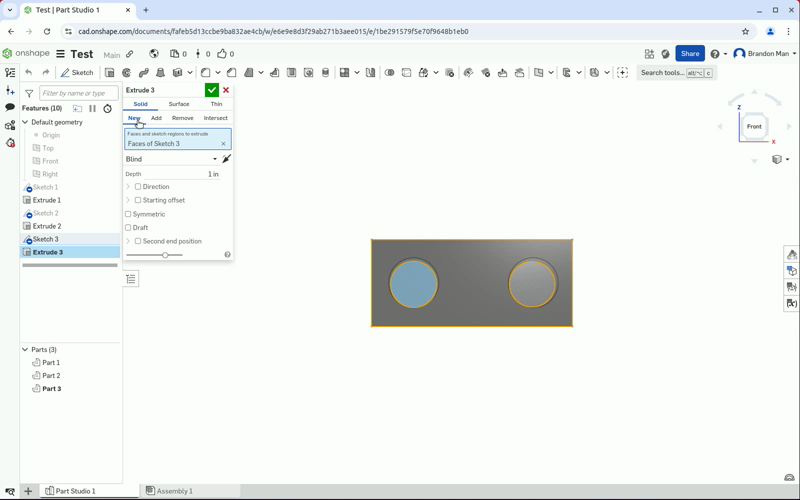
key(tab, 4)
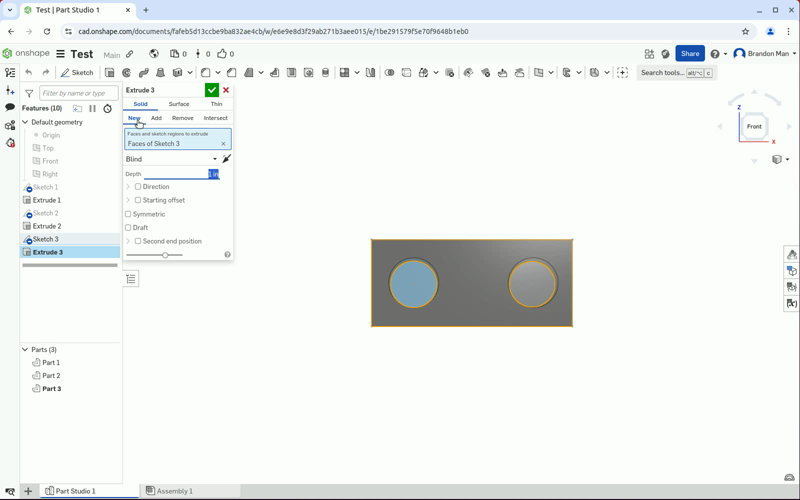
text(4.814)
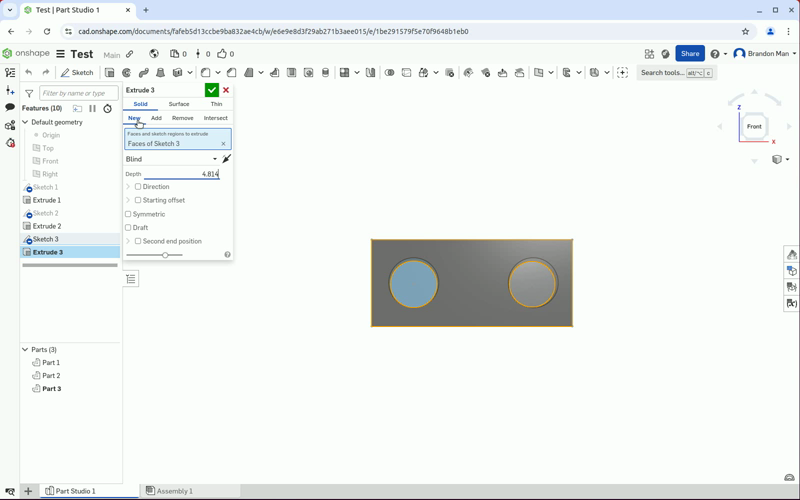
key(enter)
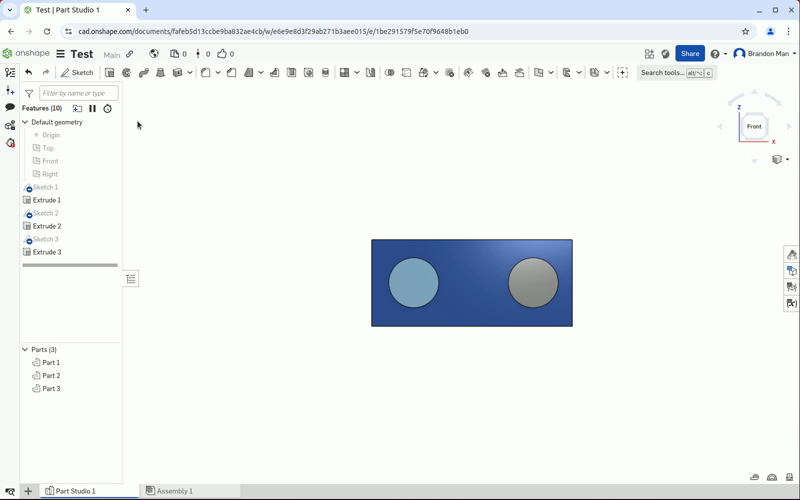
key(shift+h)
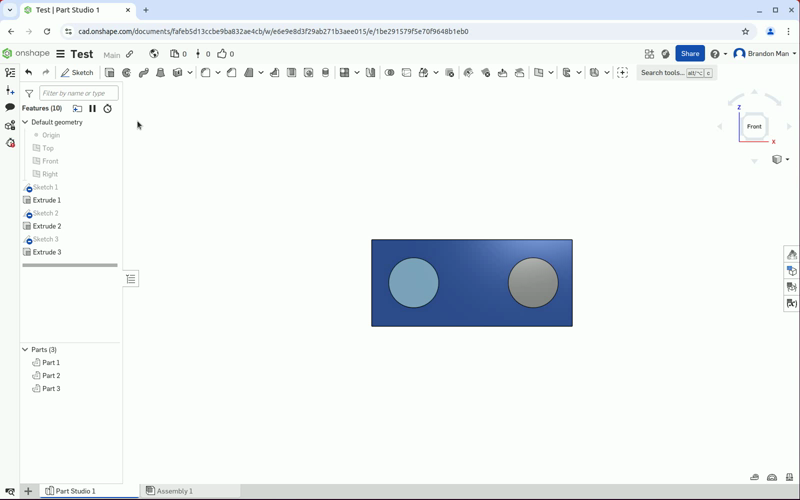
key(shift+h)
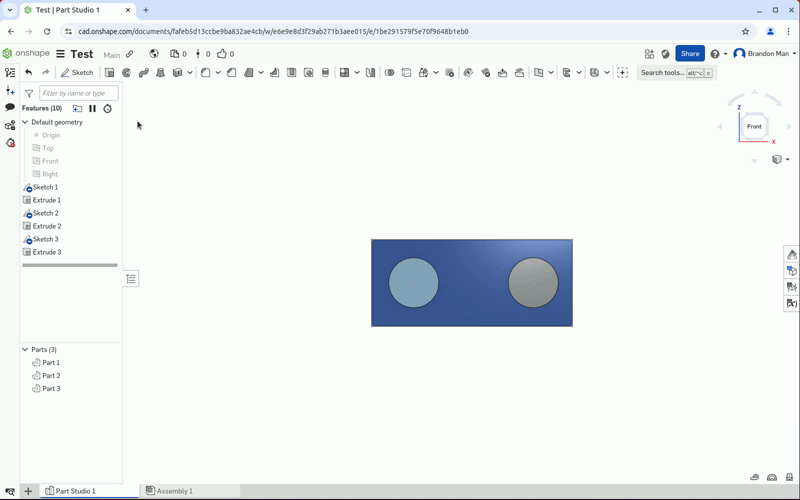
key(shift+7)
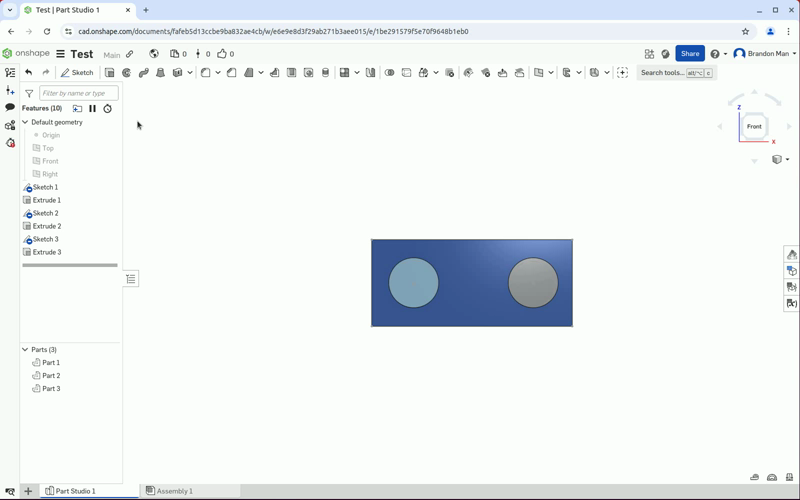
key(left, 2)
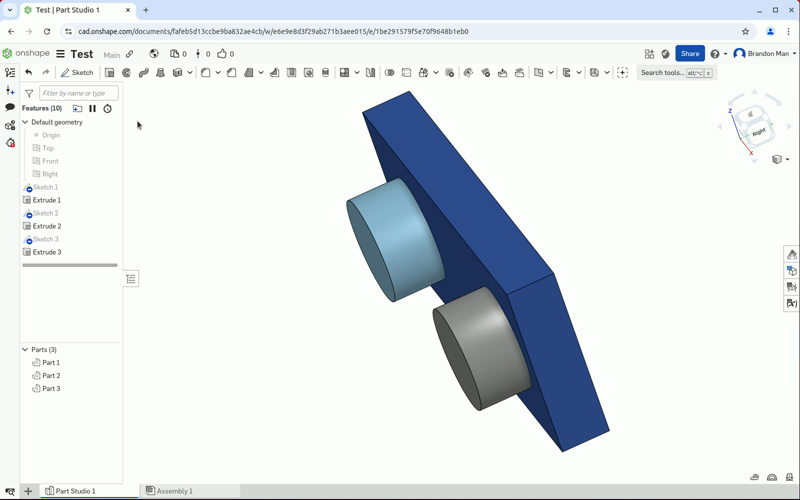
key(down, 2)
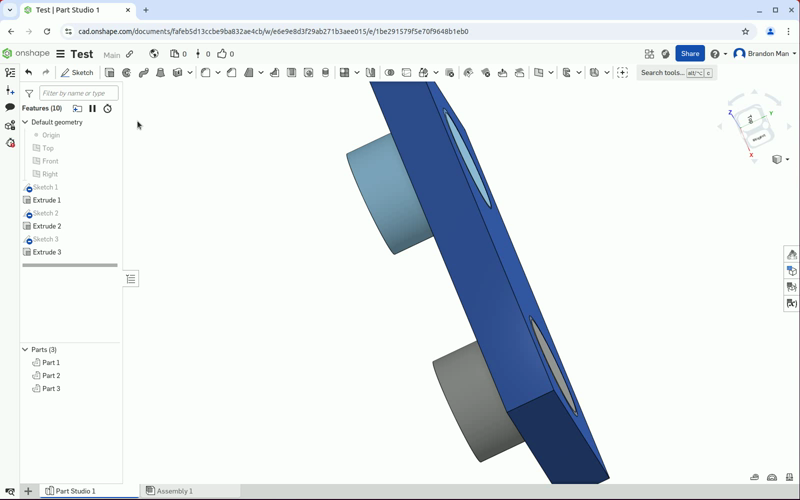
key(up, 2)
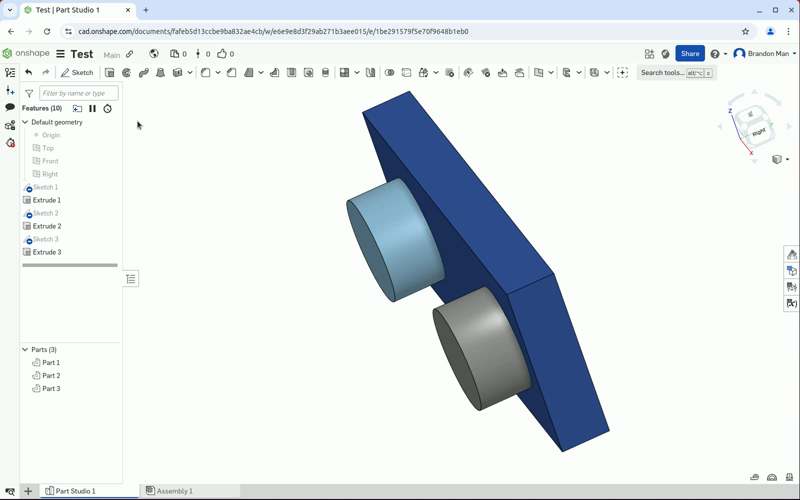
key(right, 2)
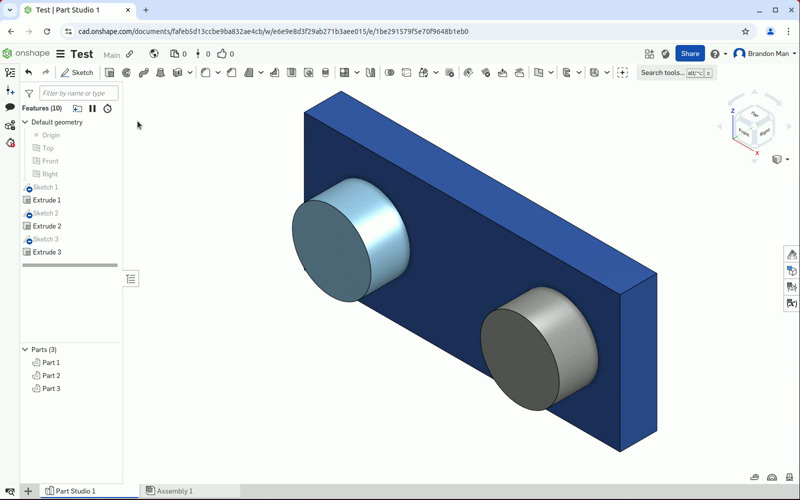
mouse_move(73, 189)
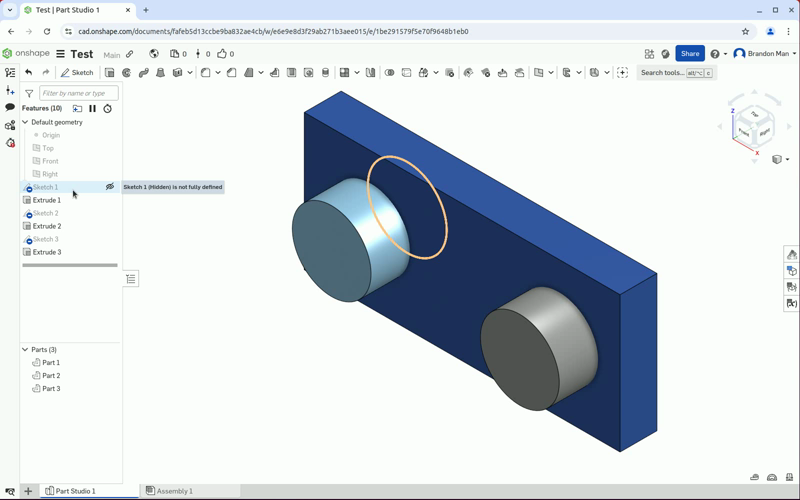
click(73, 189)